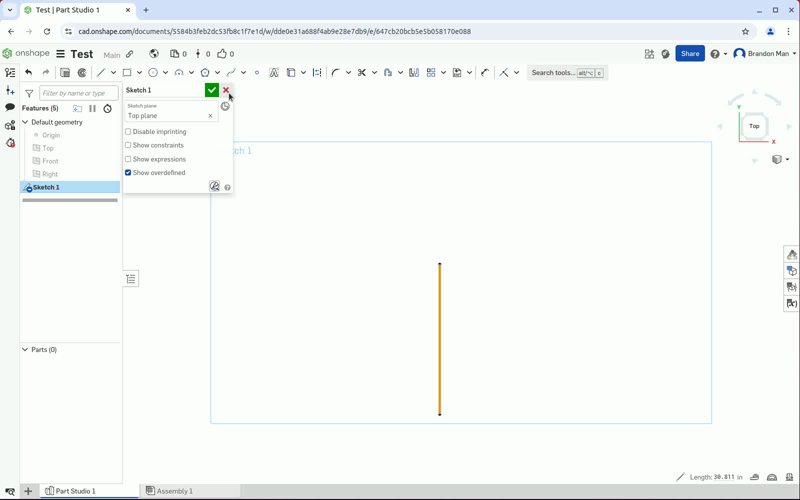
key(shift+h)
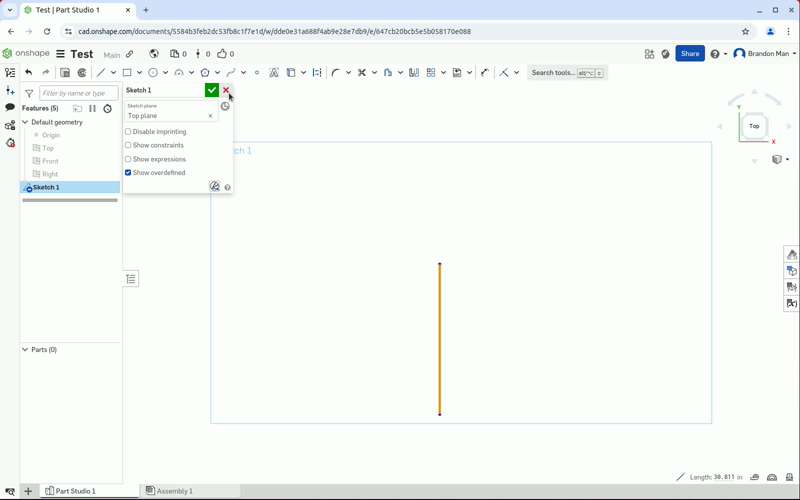
key(shift+s)
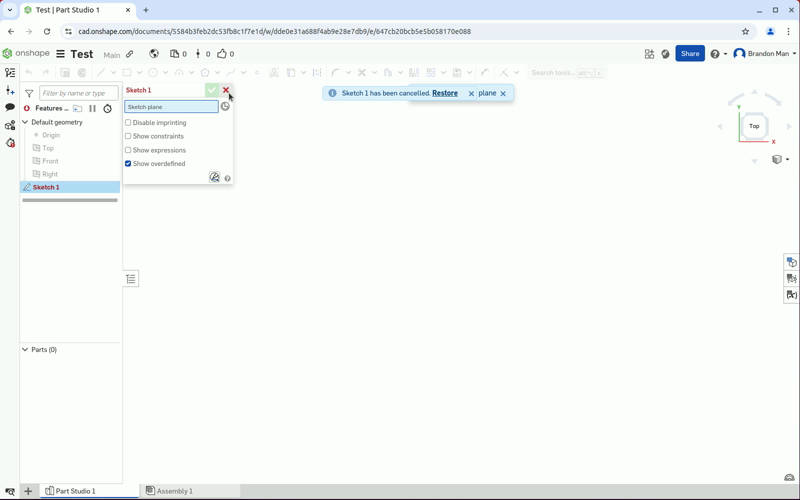
mouse_move(73, 150)
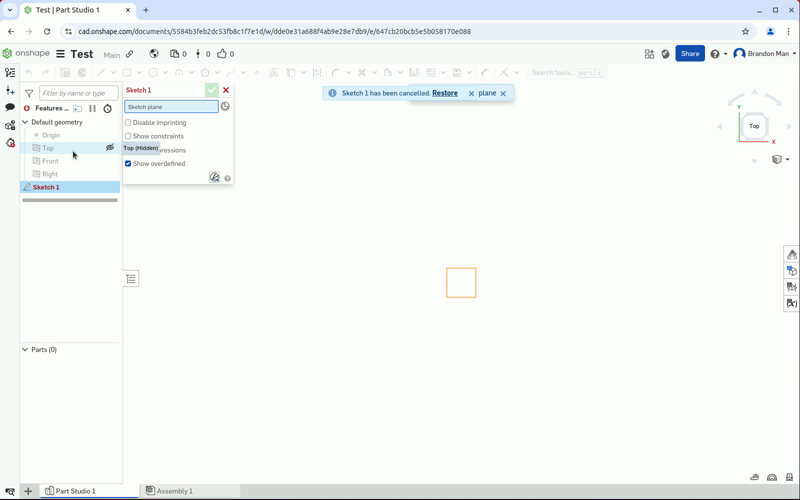
click(73, 150)
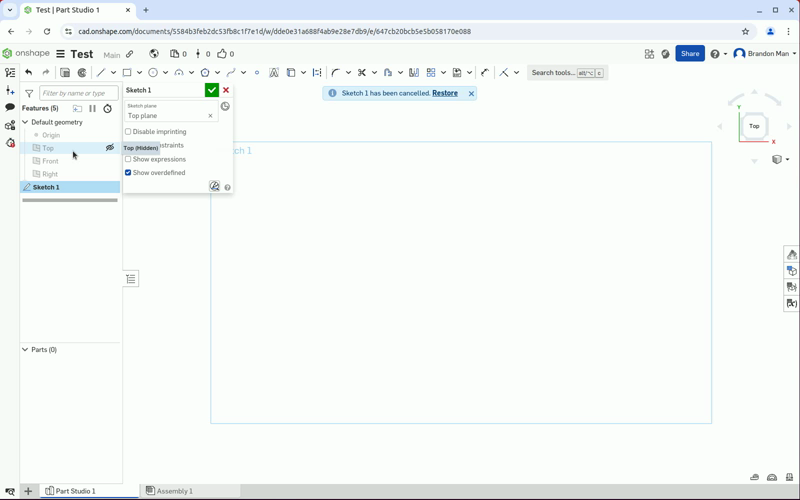
mouse_move(73, 352)
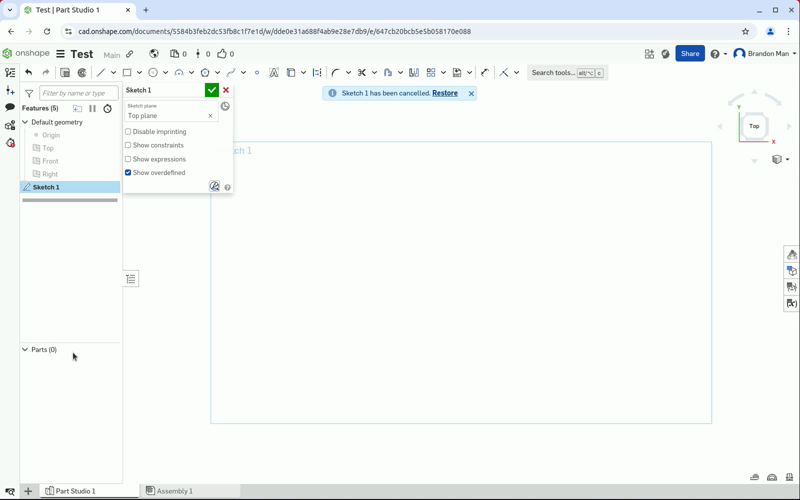
key(y)
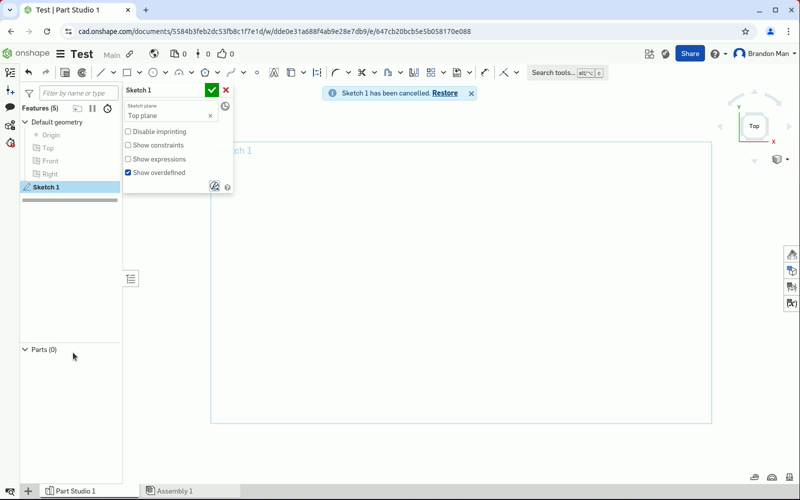
key(l)
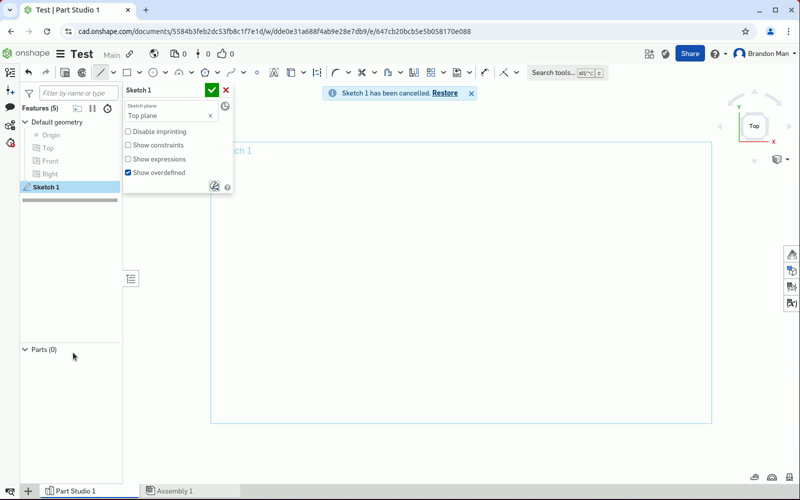
key_down(shift)
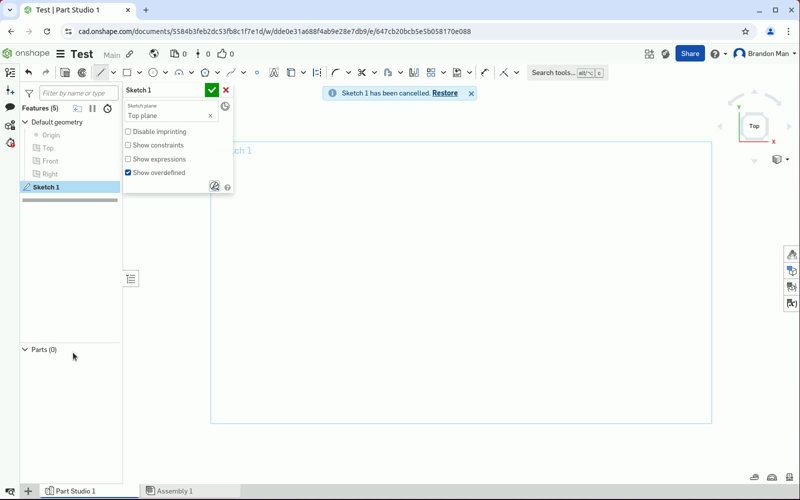
mouse_move(348, 394)
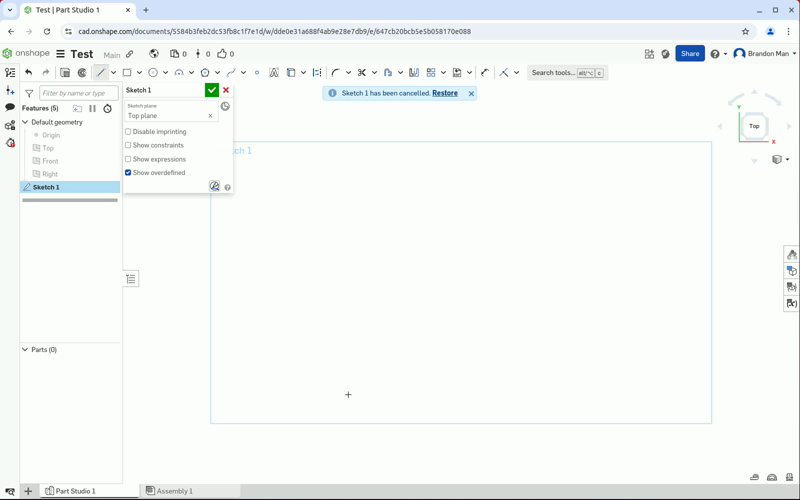
click(348, 394)
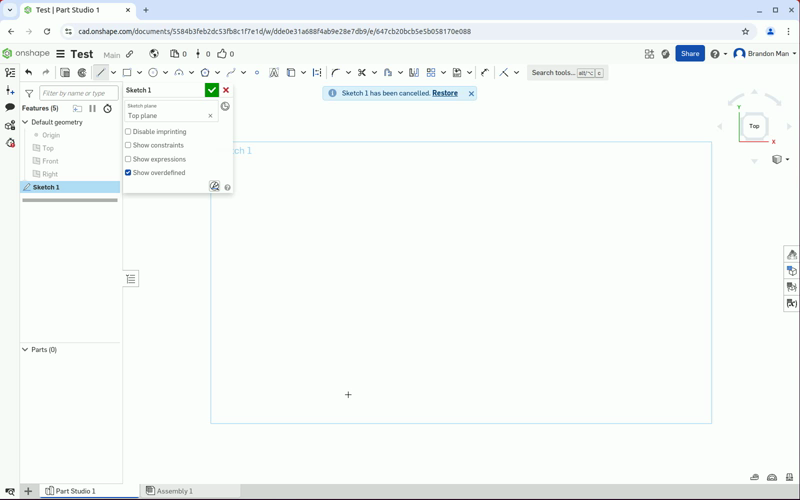
key_up(shift)
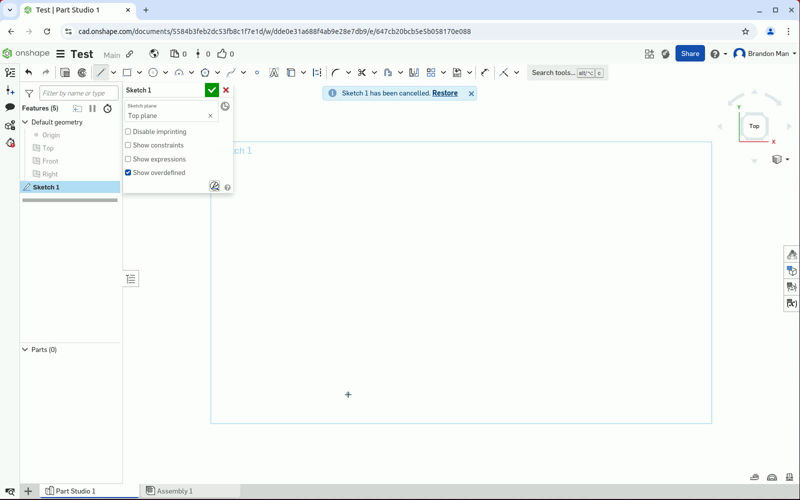
key_down(shift)
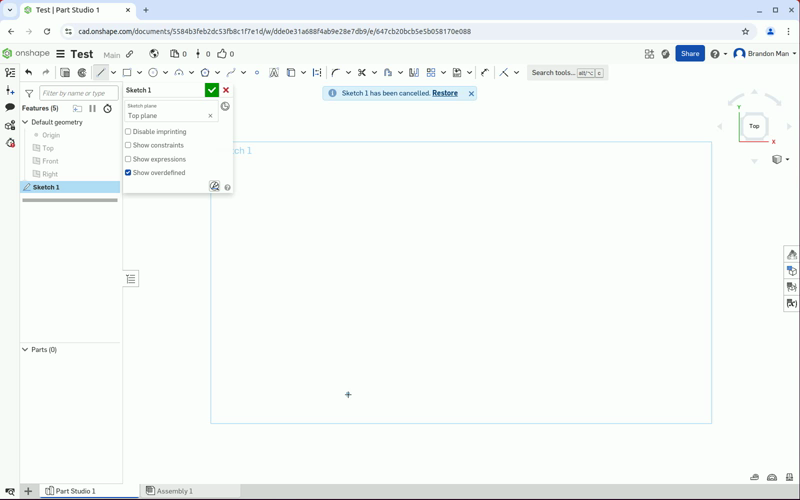
mouse_move(572, 394)
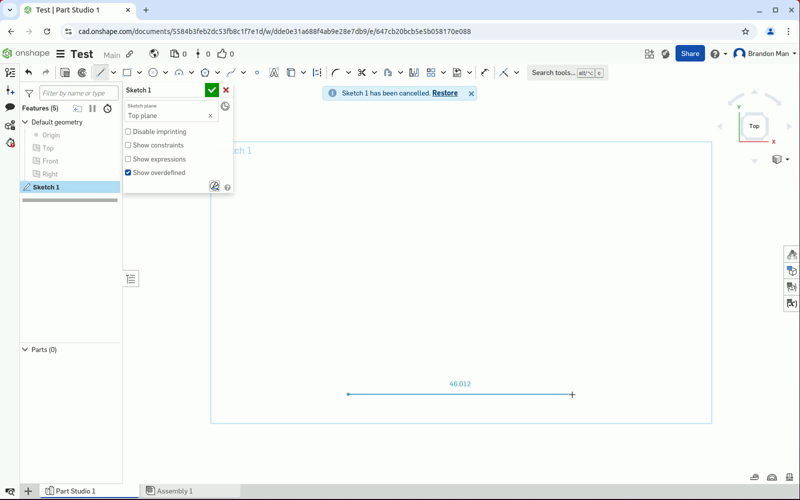
click(572, 394)
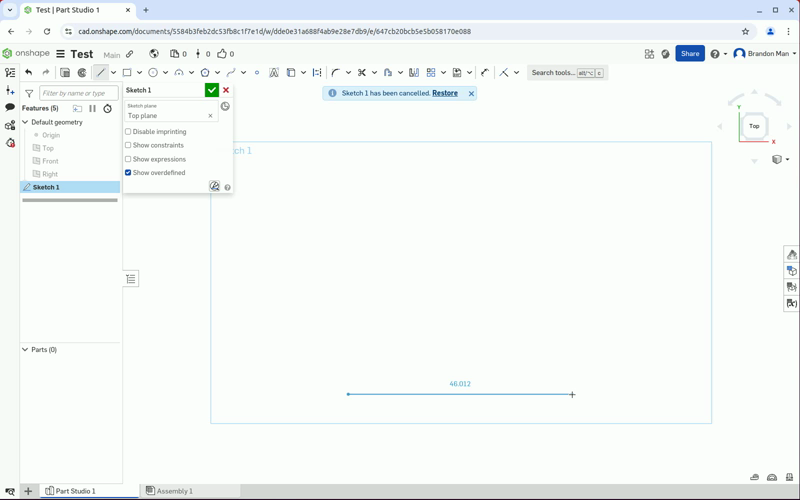
key_up(shift)
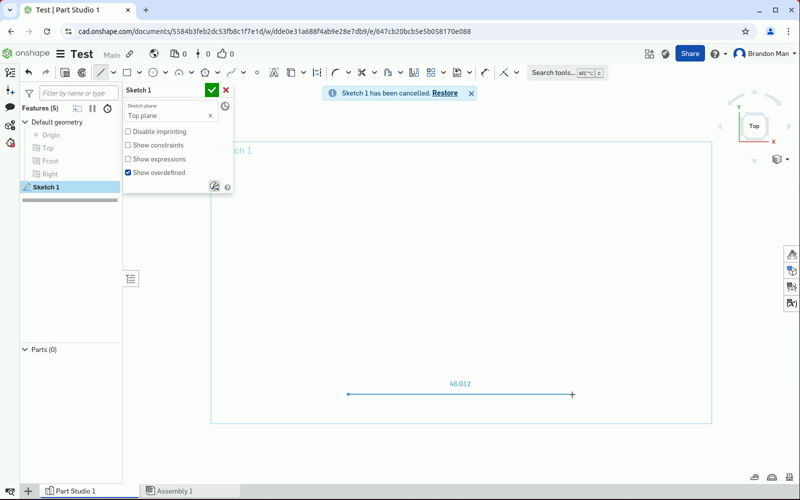
key_down(shift)
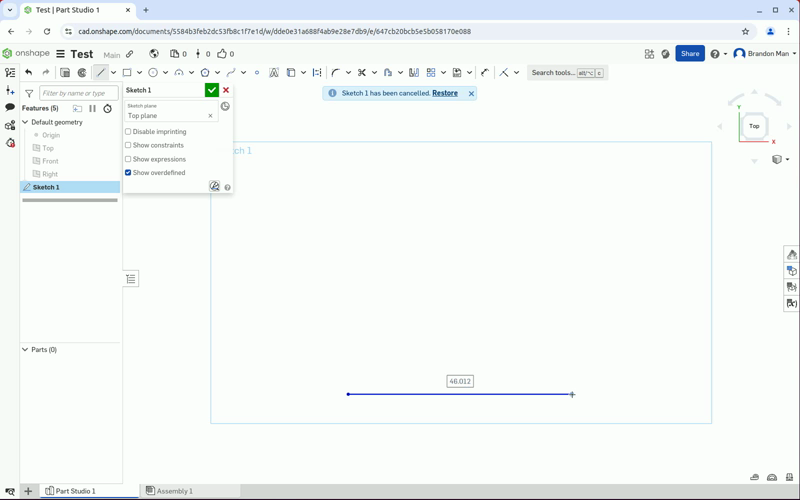
mouse_move(572, 172)
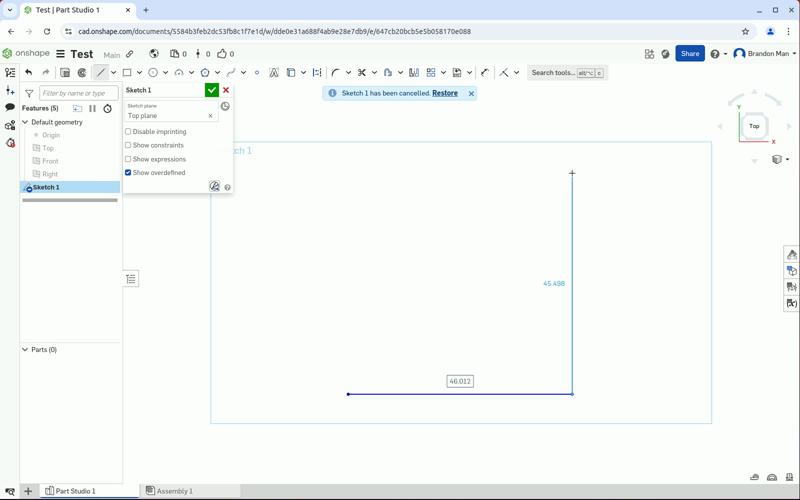
click(572, 172)
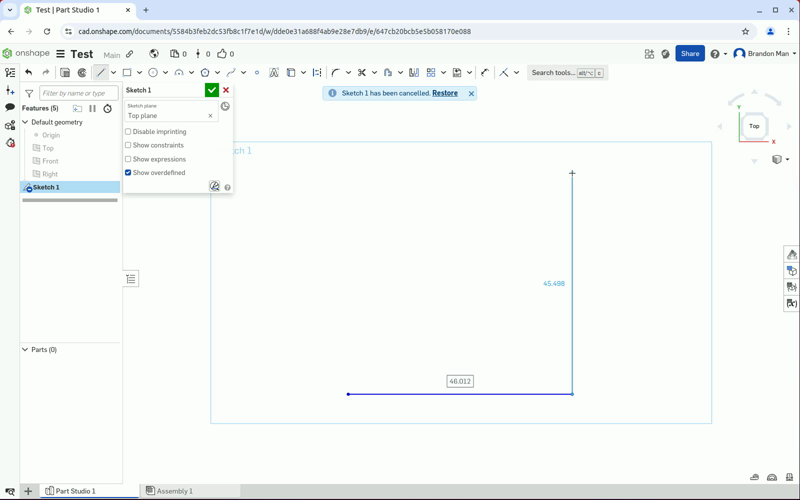
key_up(shift)
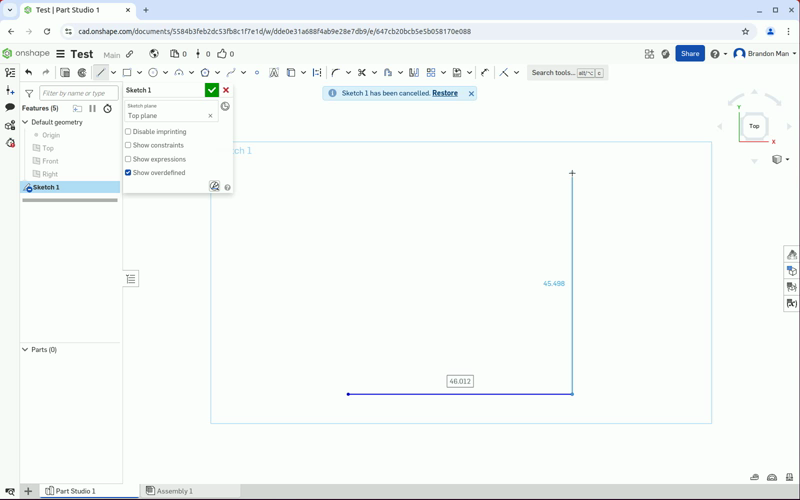
key_down(shift)
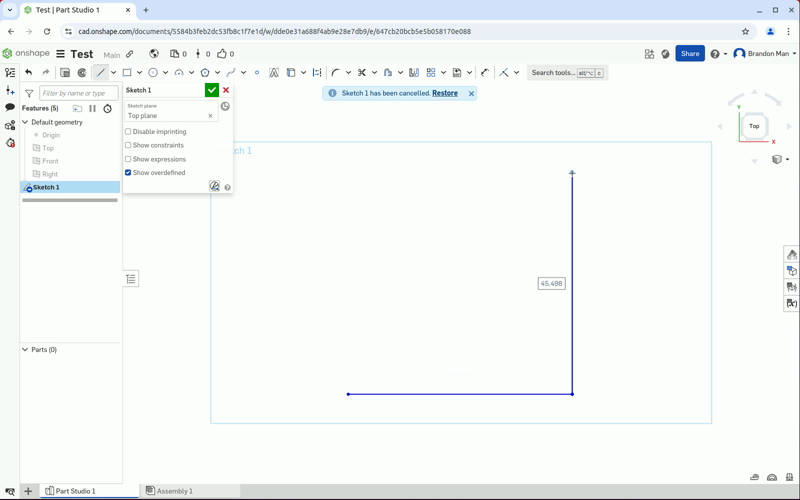
mouse_move(348, 172)
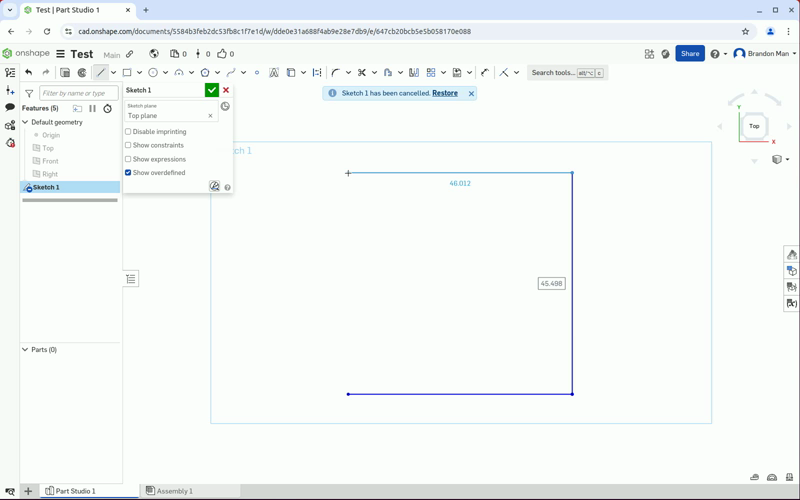
click(348, 172)
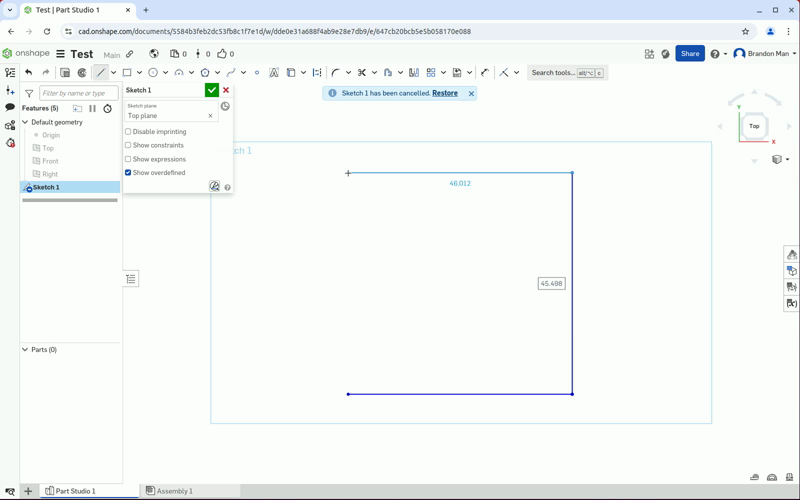
key_up(shift)
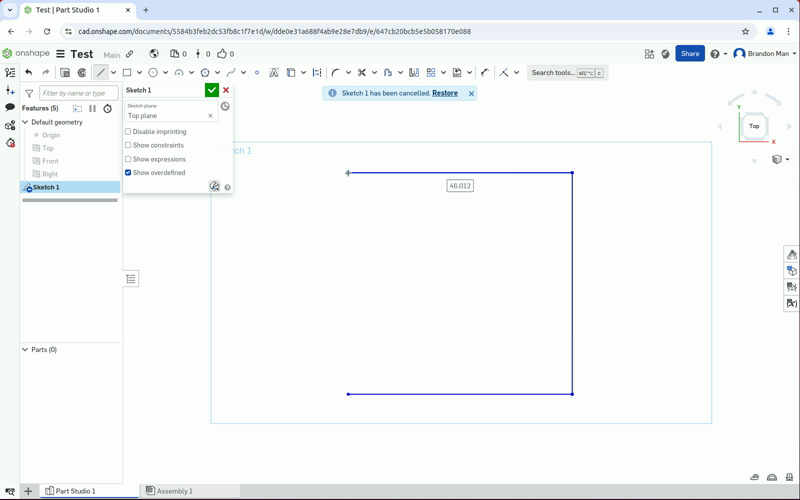
key_down(shift)
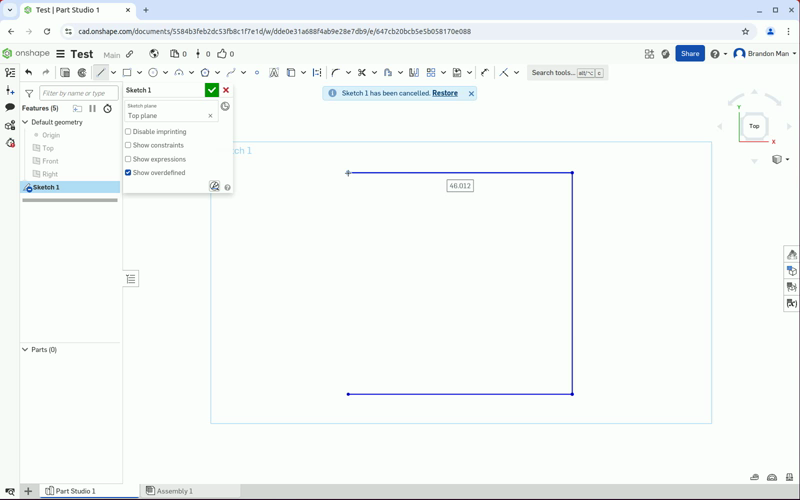
mouse_move(348, 394)
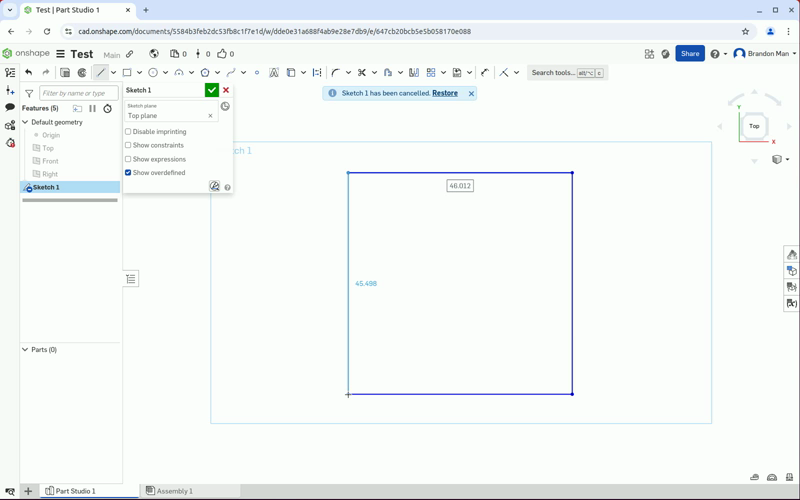
key_up(shift)
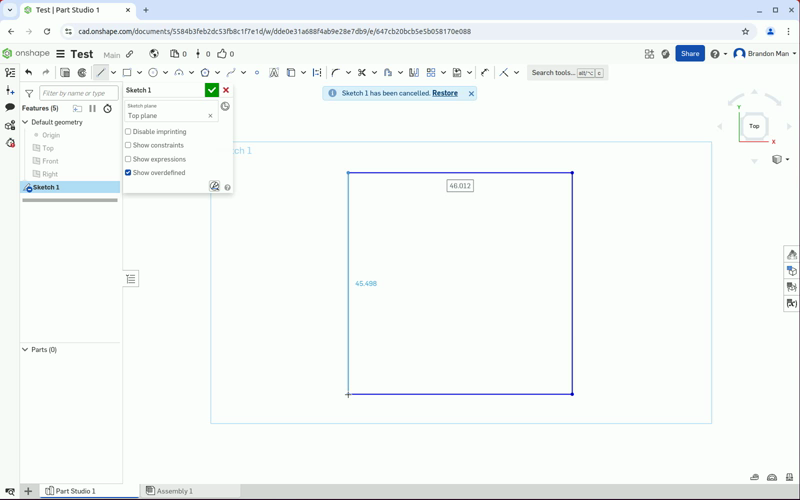
click(348, 394)
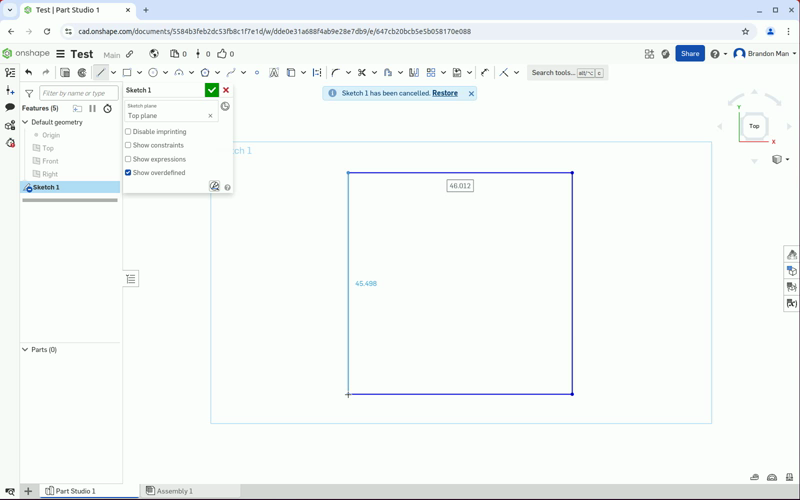
key(esc)
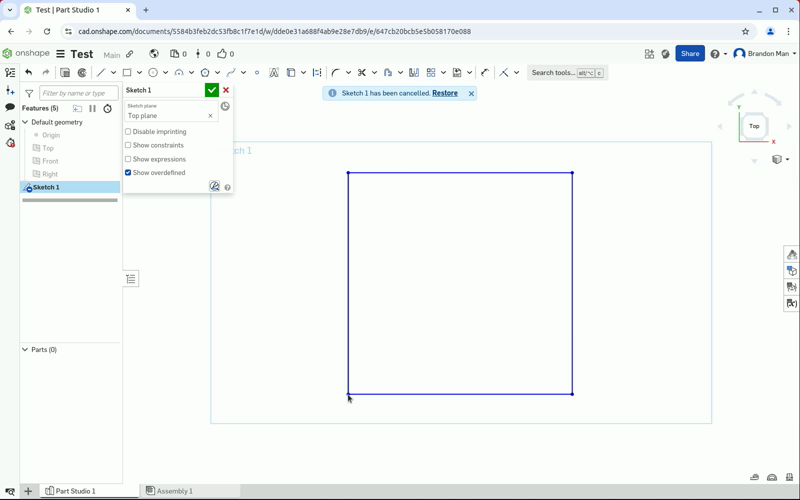
mouse_move(429, 274)
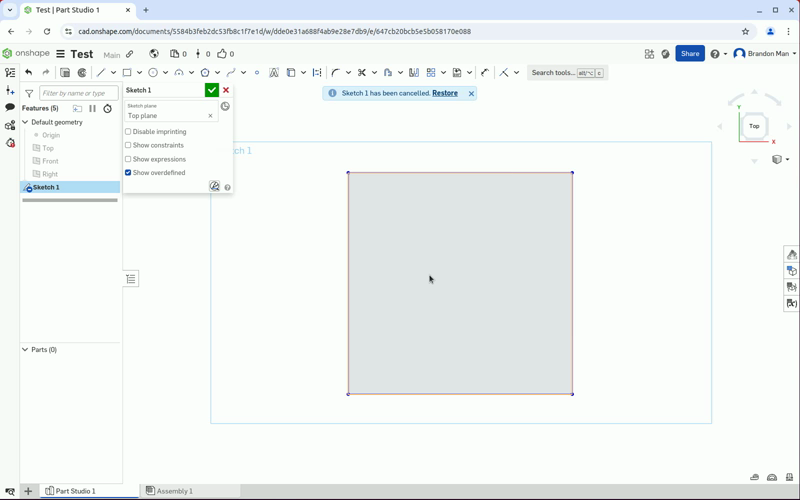
click(429, 274)
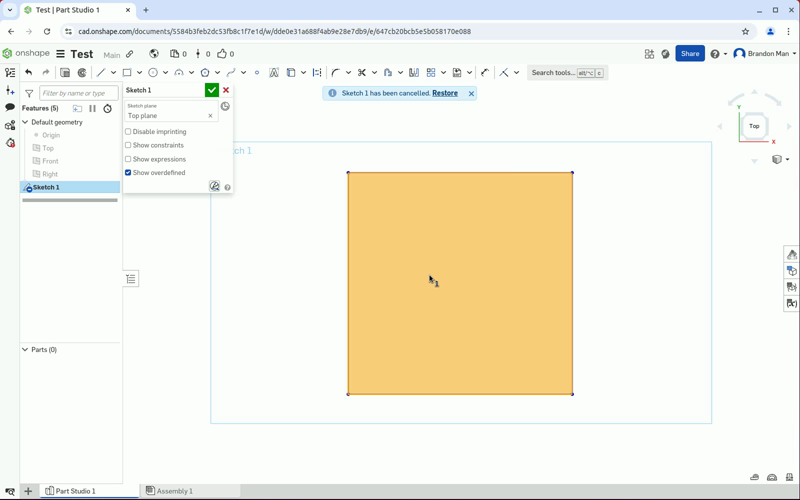
mouse_move(73, 352)
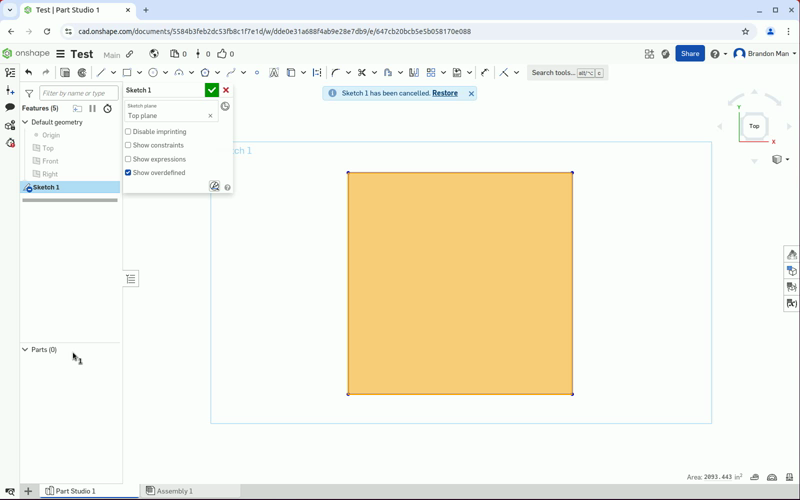
key(shift+y)
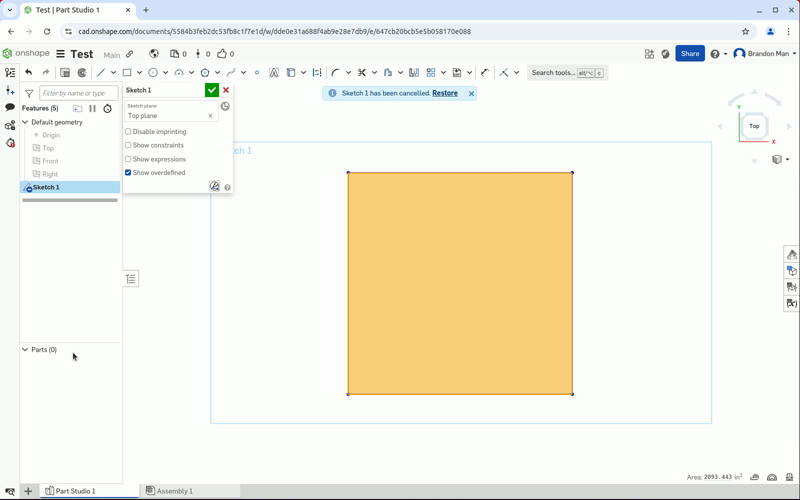
key(shift+e)
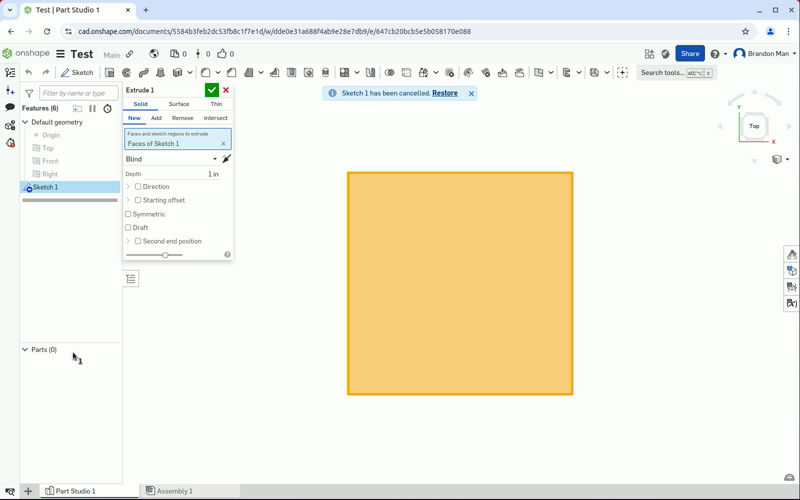
mouse_move(143, 106)
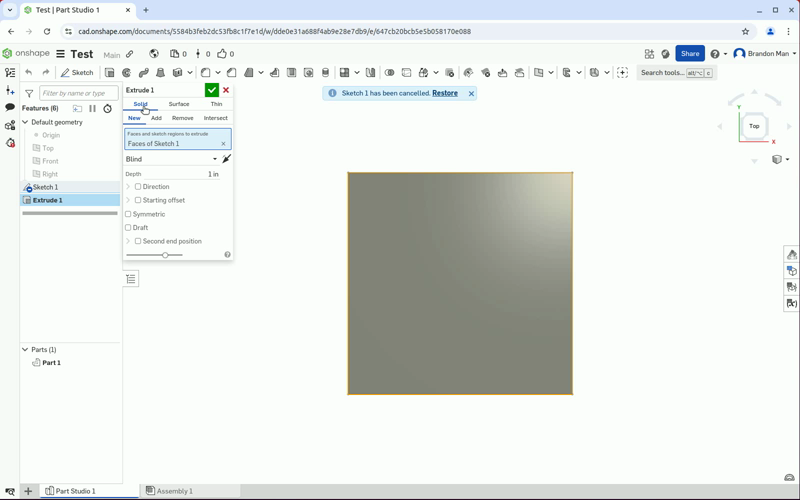
click(143, 106)
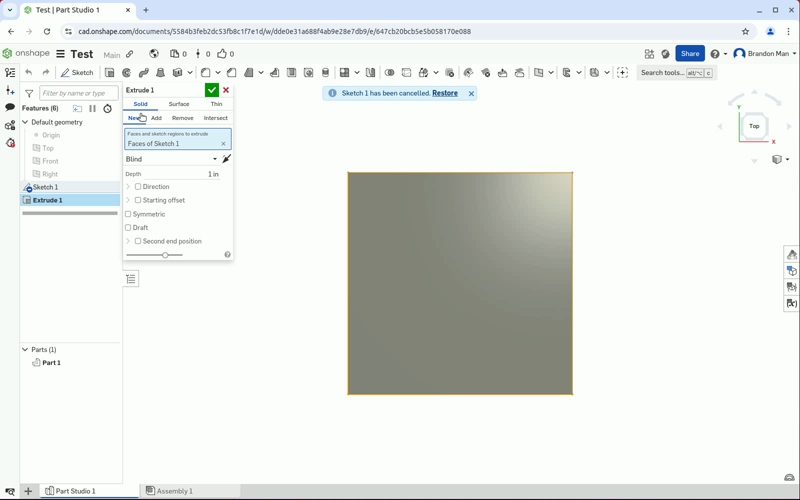
mouse_move(137, 120)
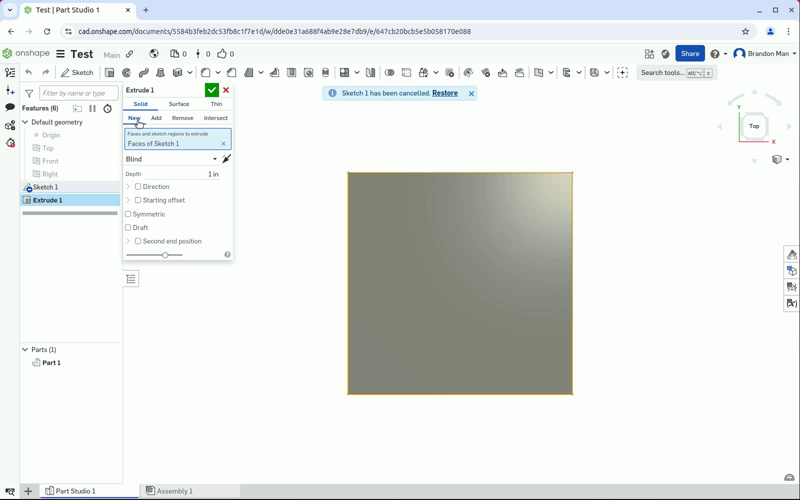
click(137, 120)
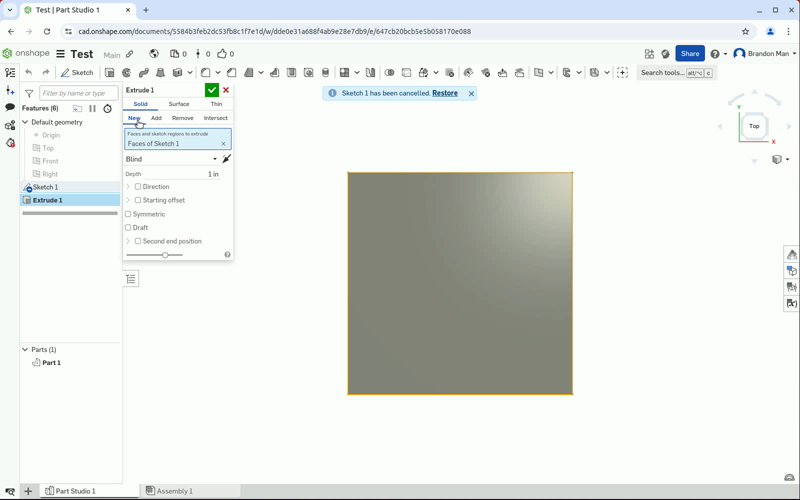
key(tab, 4)
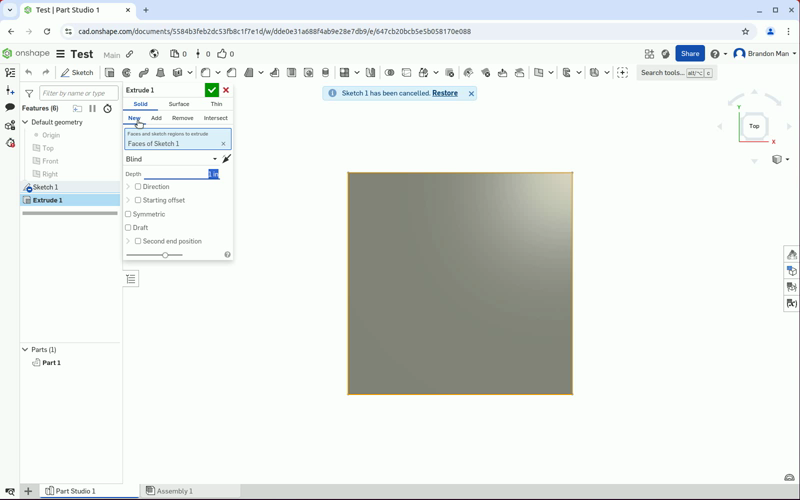
text(-0.963)
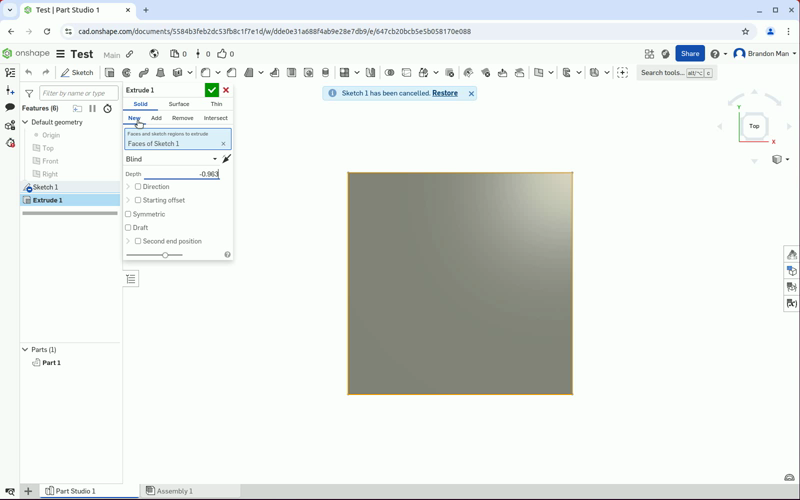
key(enter)
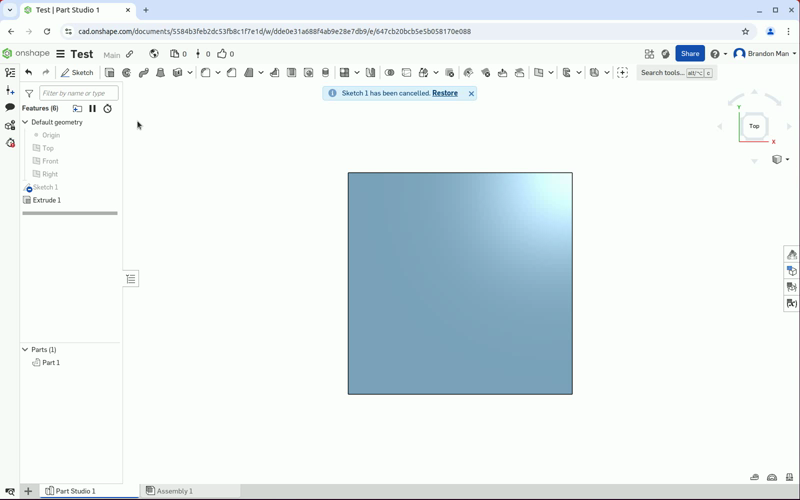
key(shift+h)
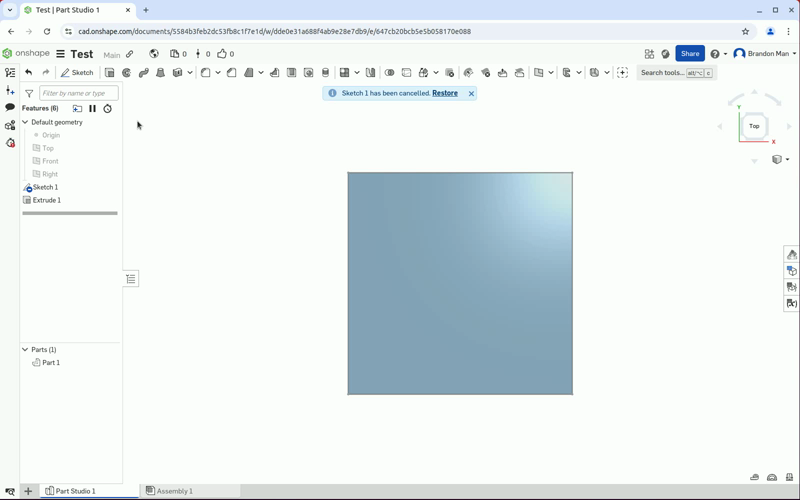
key(shift+h)
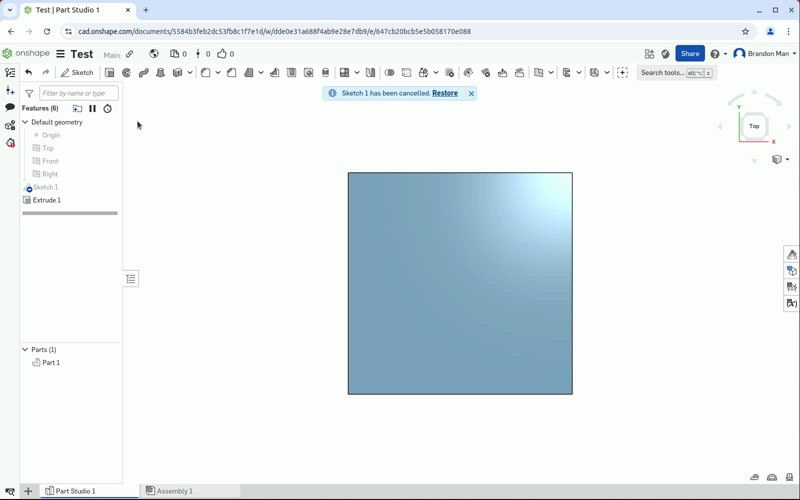
mouse_move(73, 189)
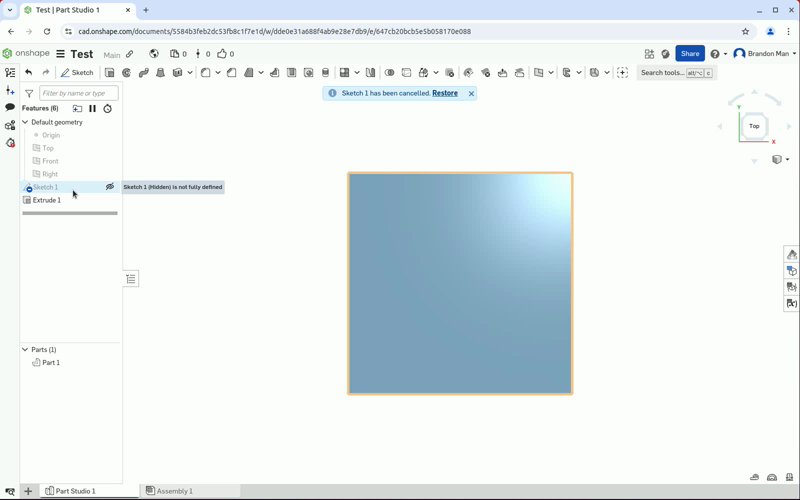
click(73, 189)
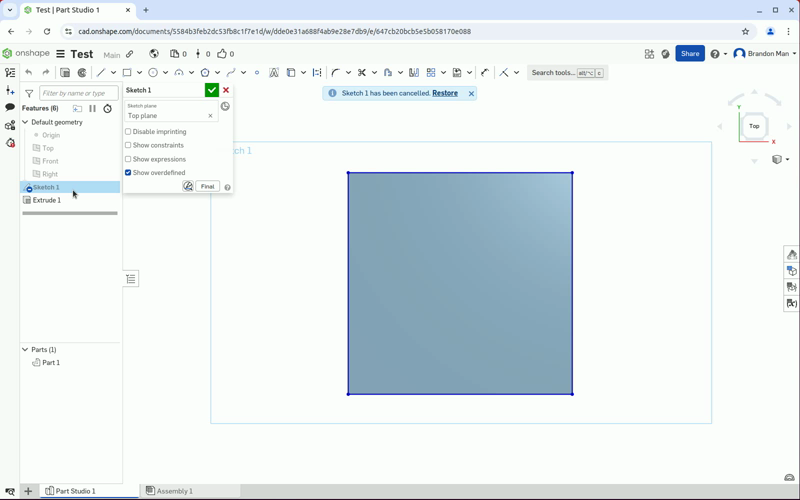
mouse_move(229, 92)
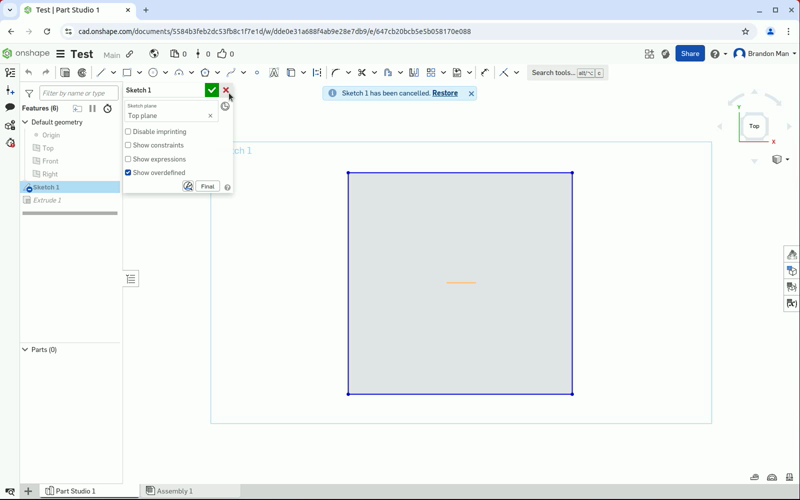
click(229, 92)
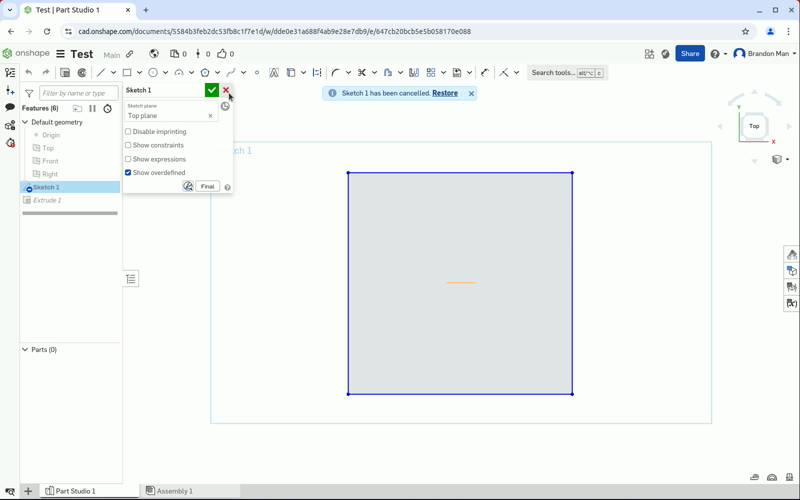
key(shift+s)
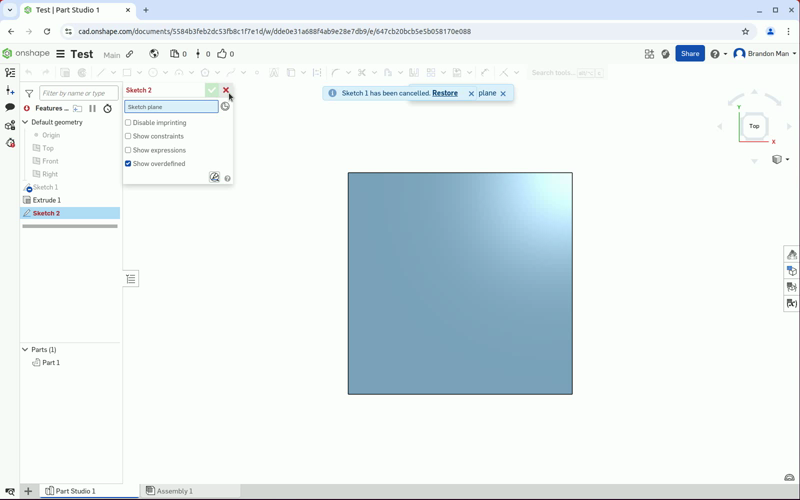
mouse_move(73, 150)
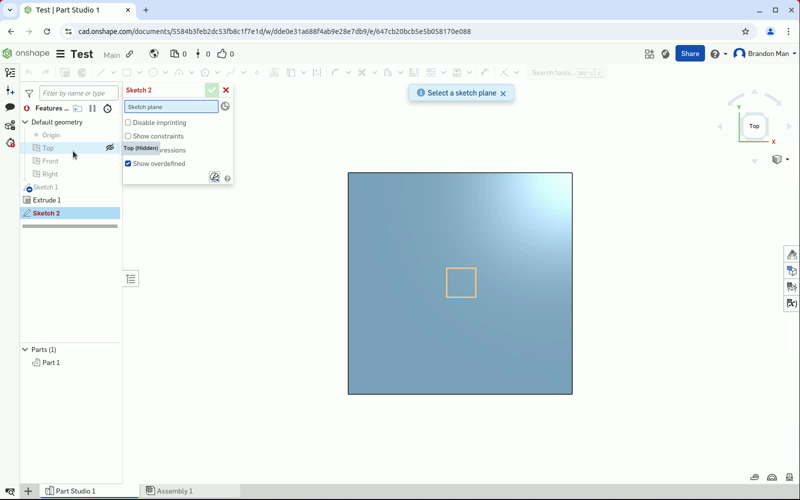
click(73, 150)
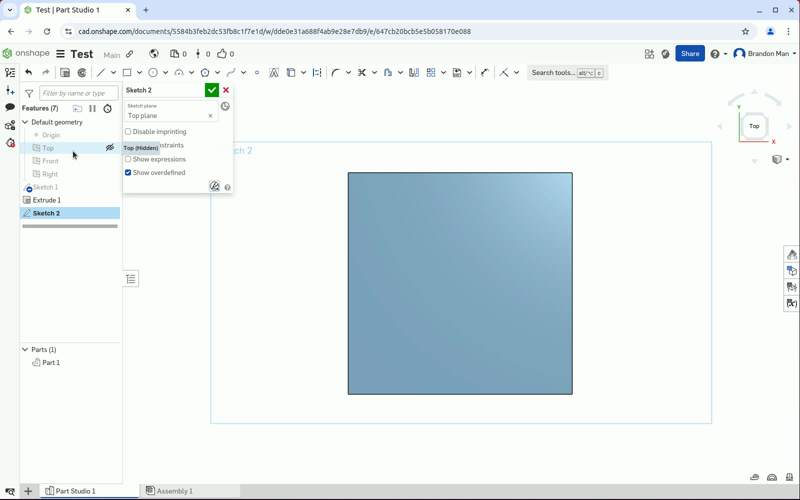
mouse_move(73, 352)
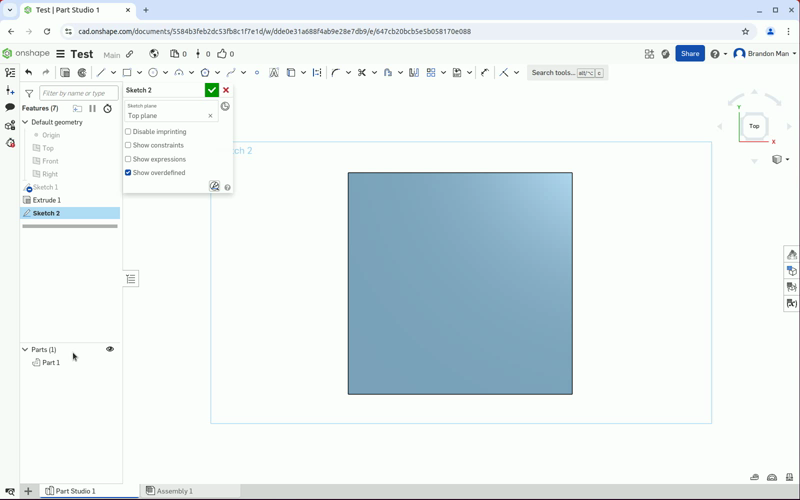
key(y)
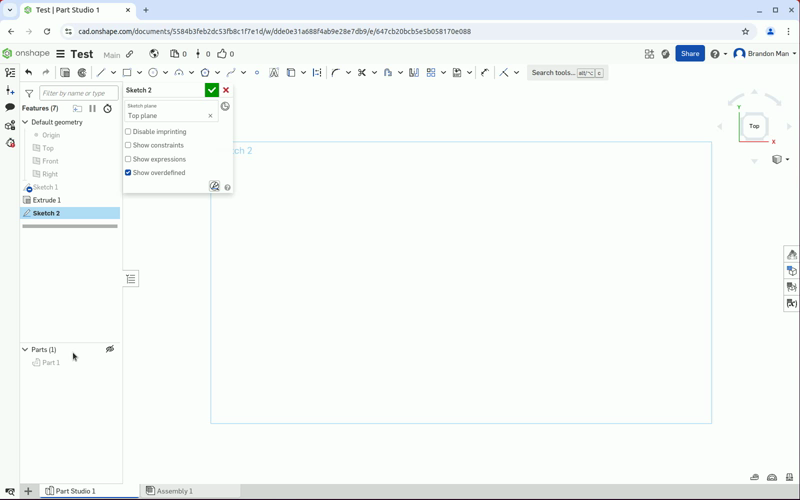
key(c)
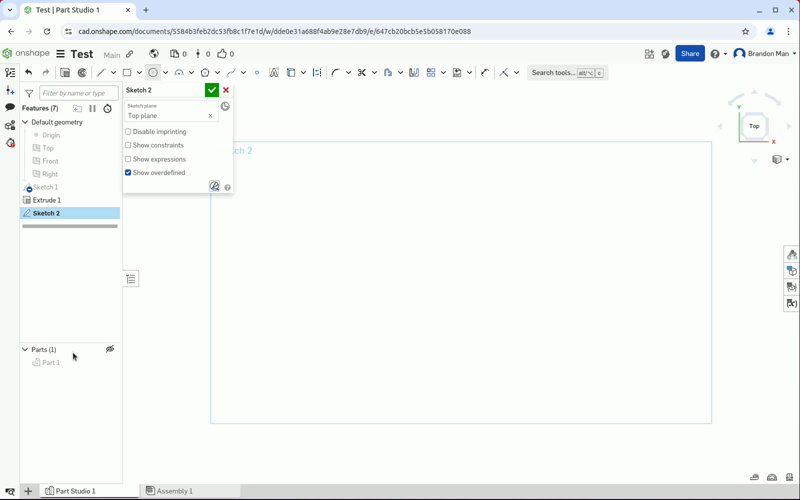
key_down(shift)
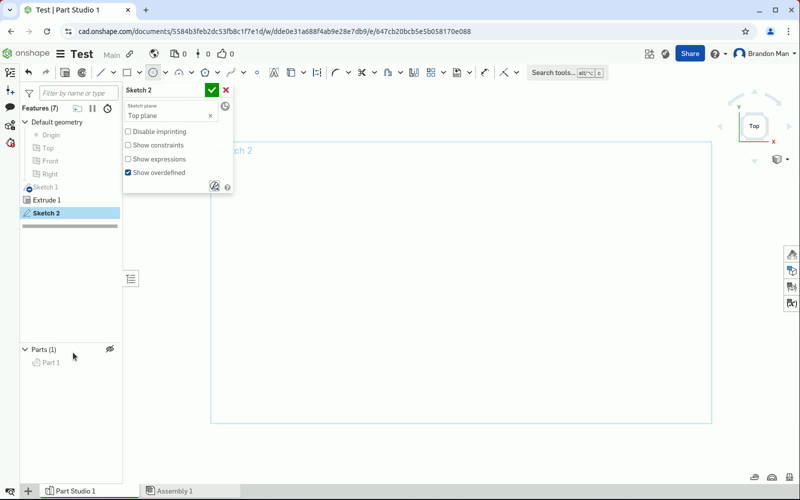
mouse_move(460, 282)
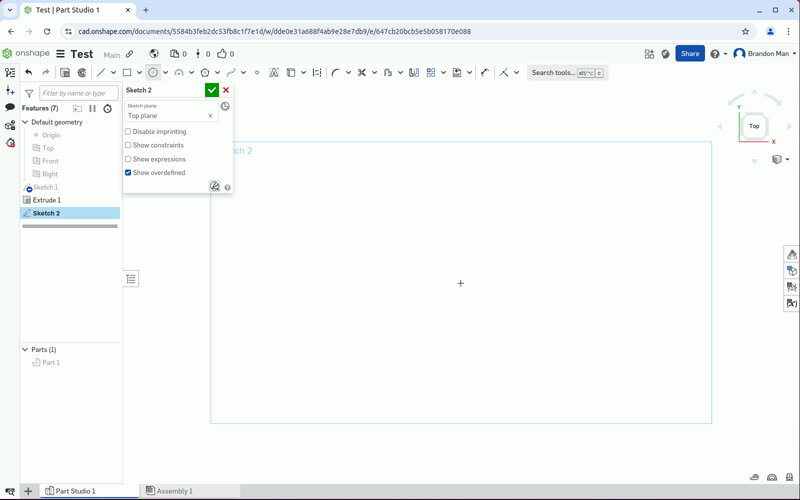
click(460, 282)
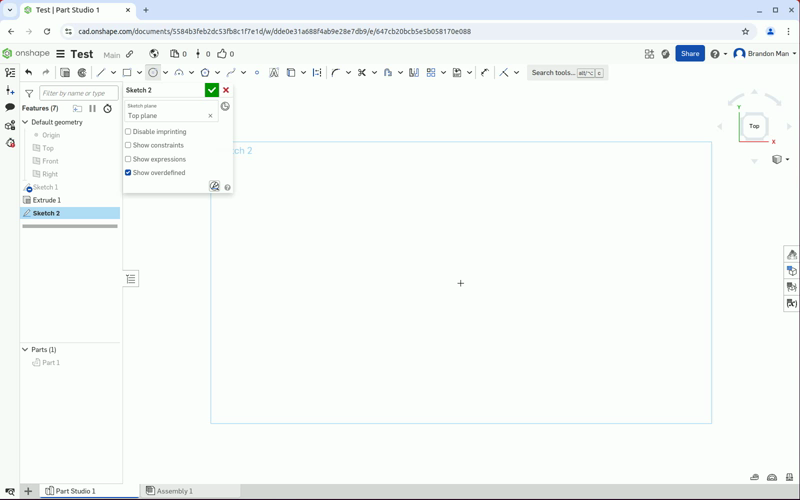
key_up(shift)
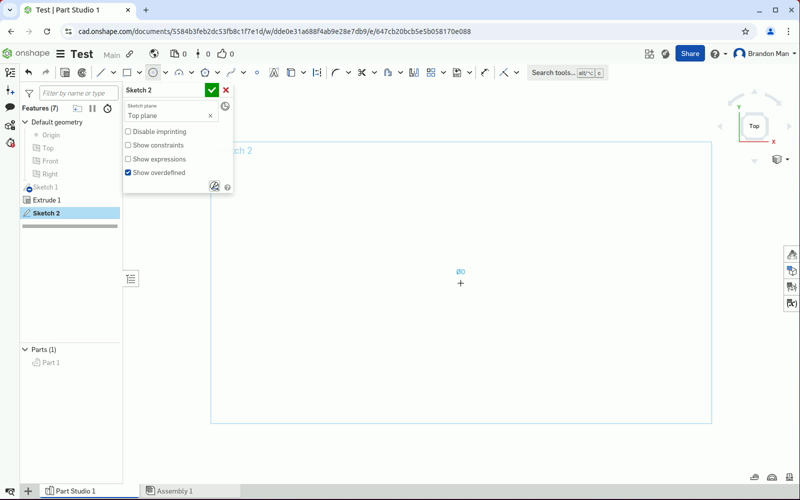
mouse_move(461, 282)
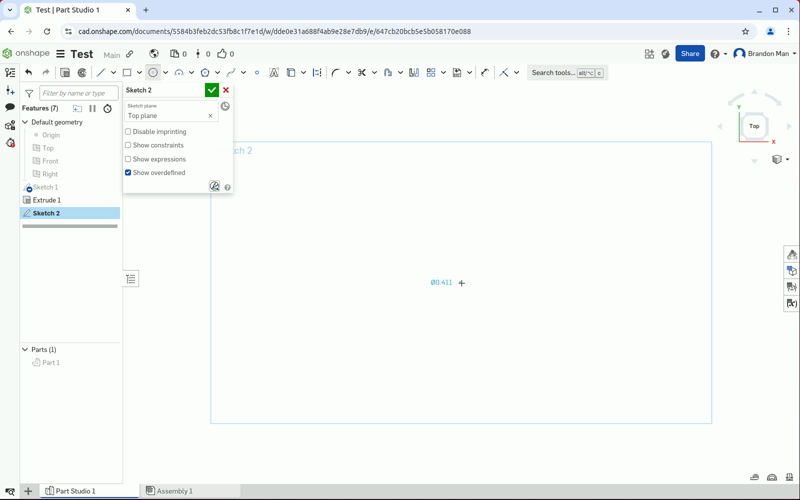
scroll(6)
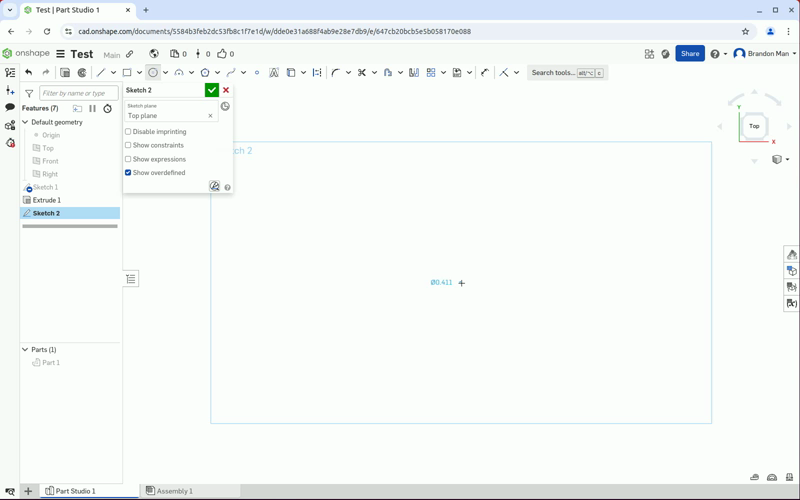
scroll(6)
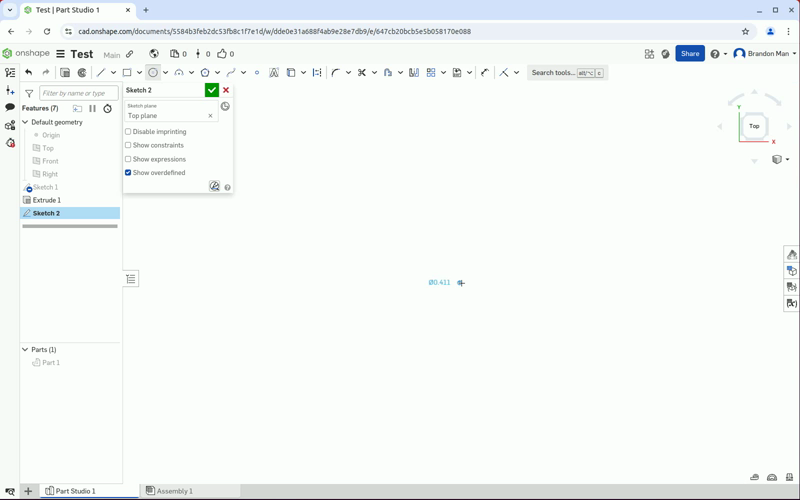
scroll(6)
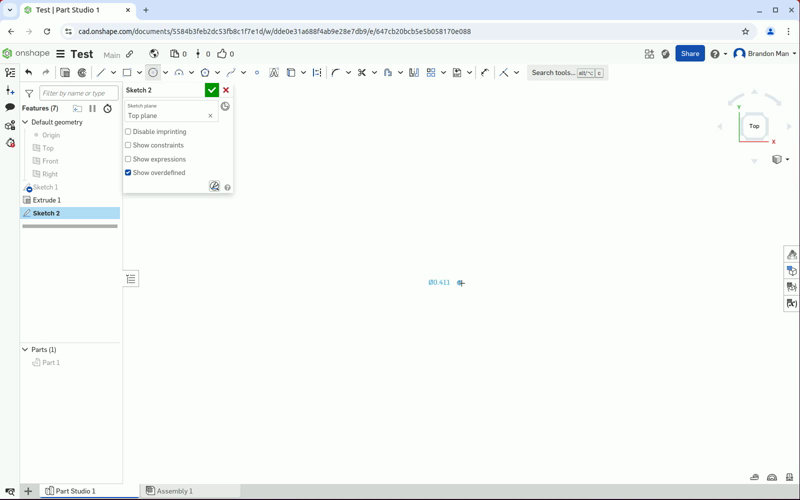
scroll(6)
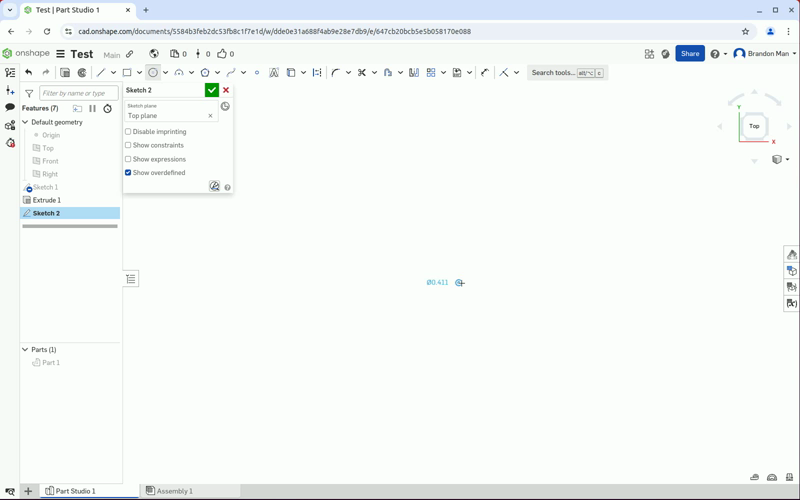
scroll(6)
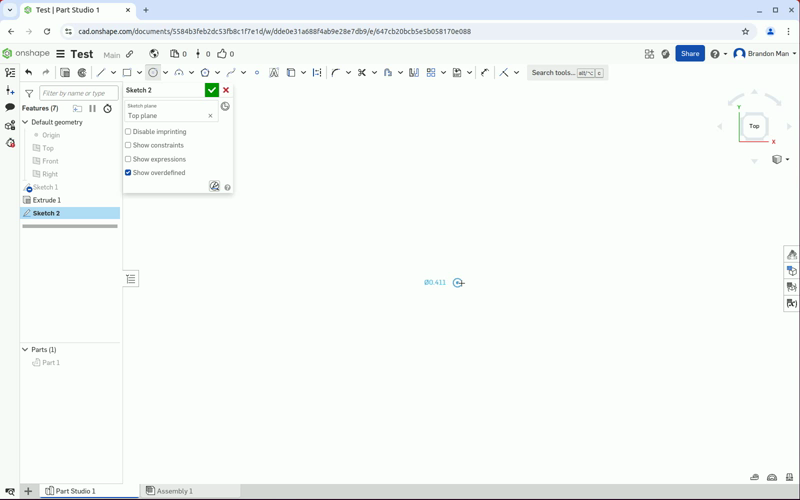
scroll(6)
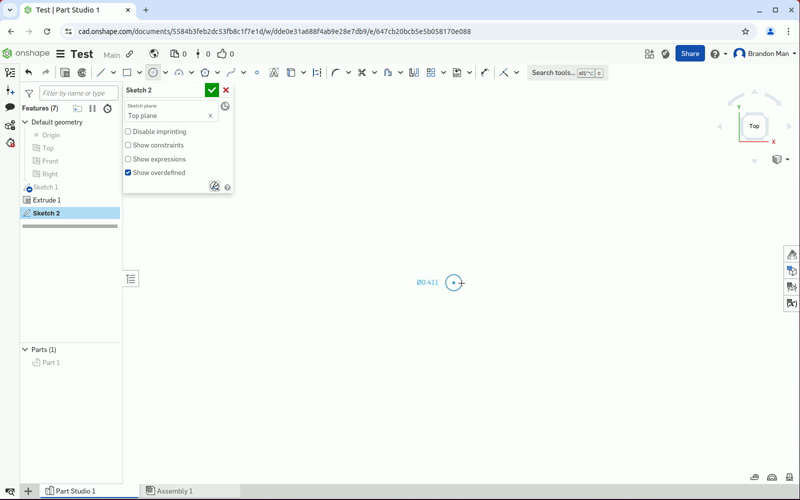
scroll(6)
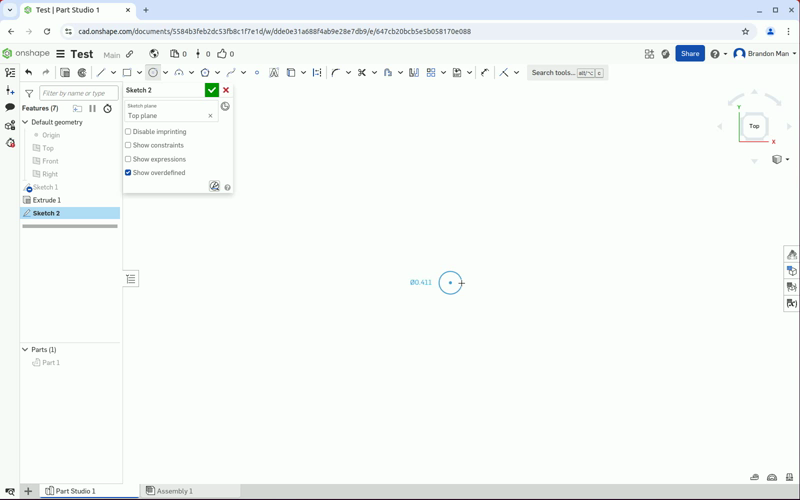
click(461, 282)
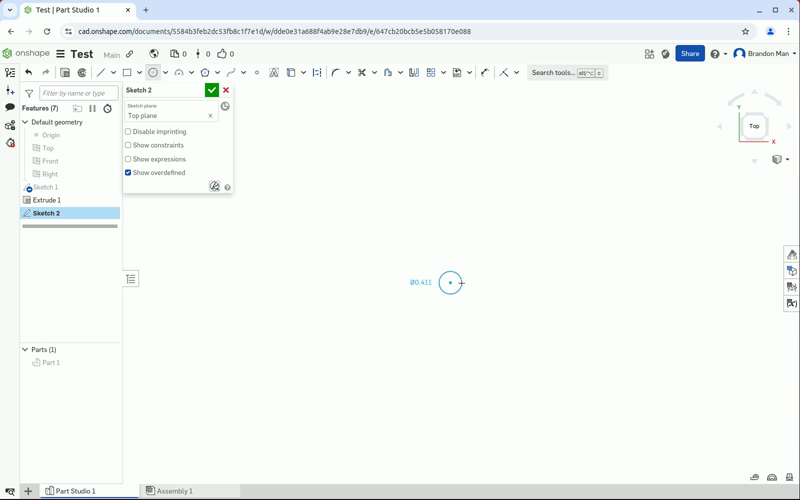
scroll(-6)
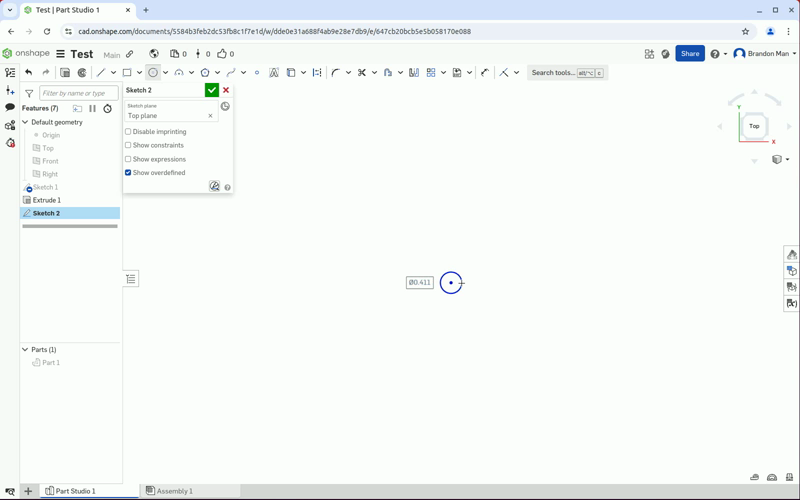
scroll(-6)
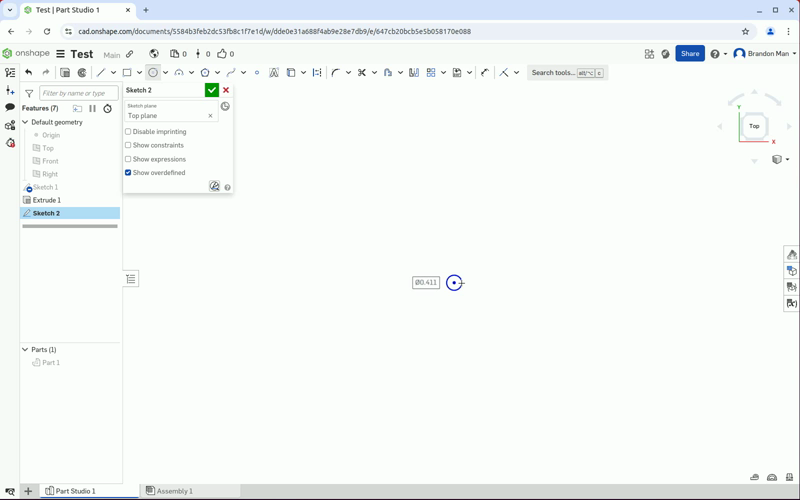
scroll(-6)
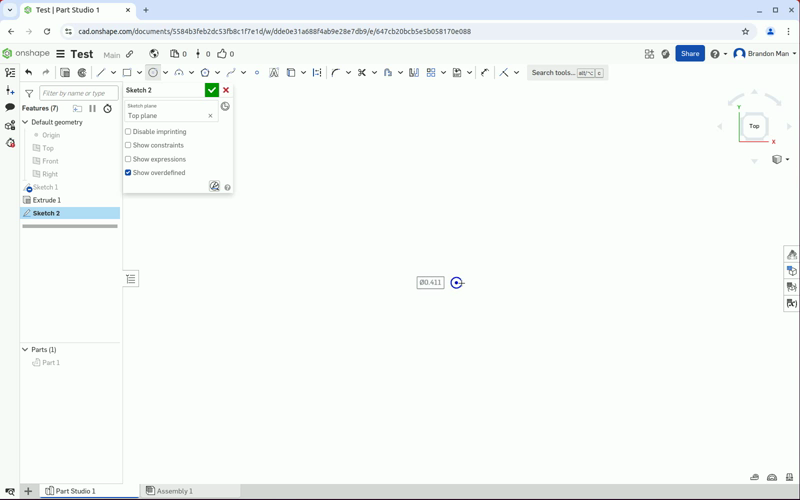
scroll(-6)
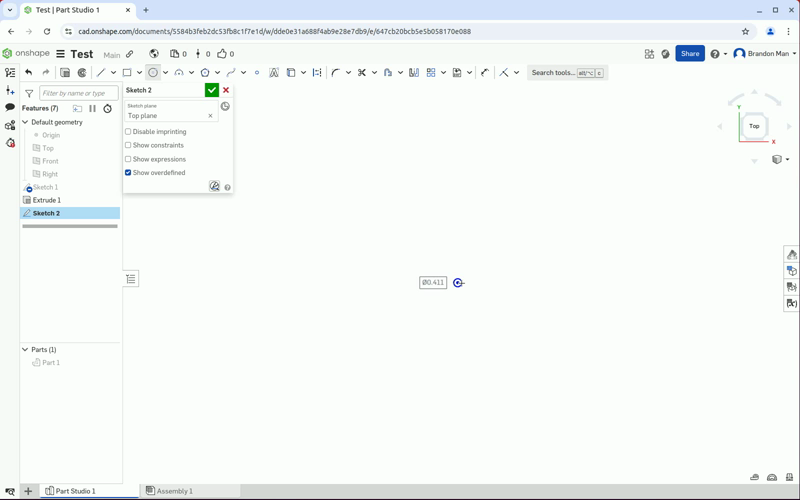
scroll(-6)
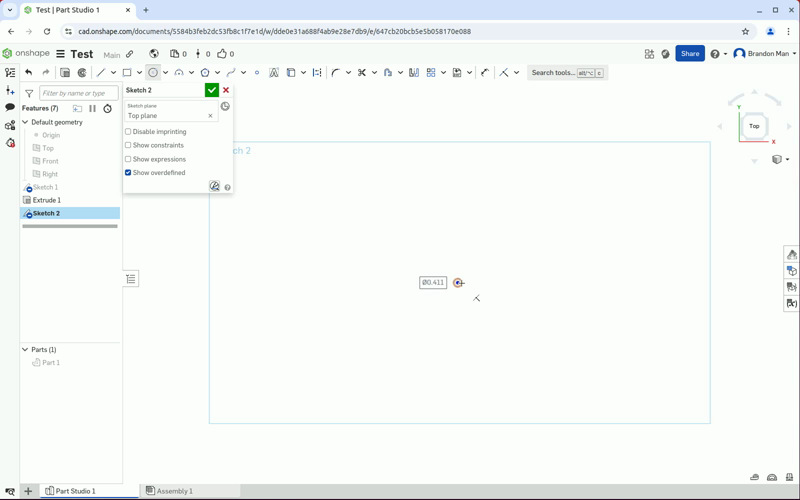
scroll(-6)
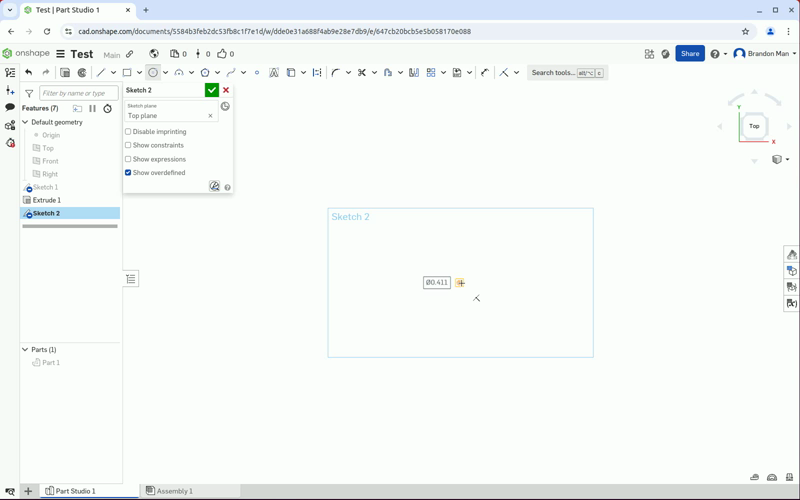
scroll(-6)
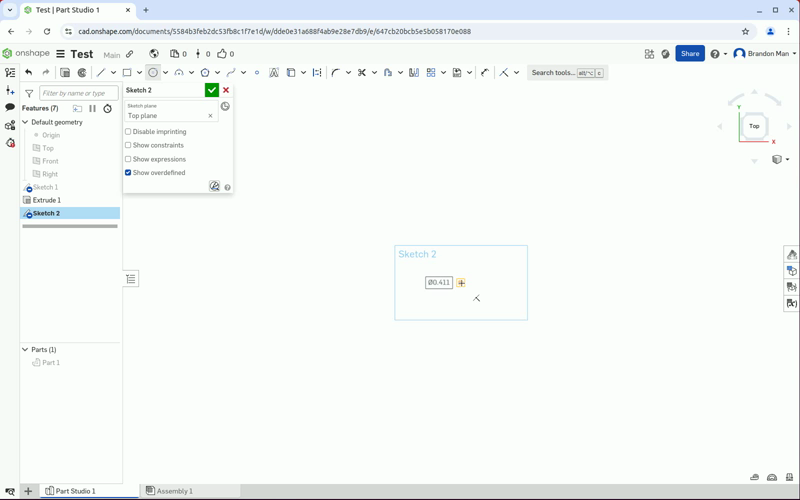
key(esc)
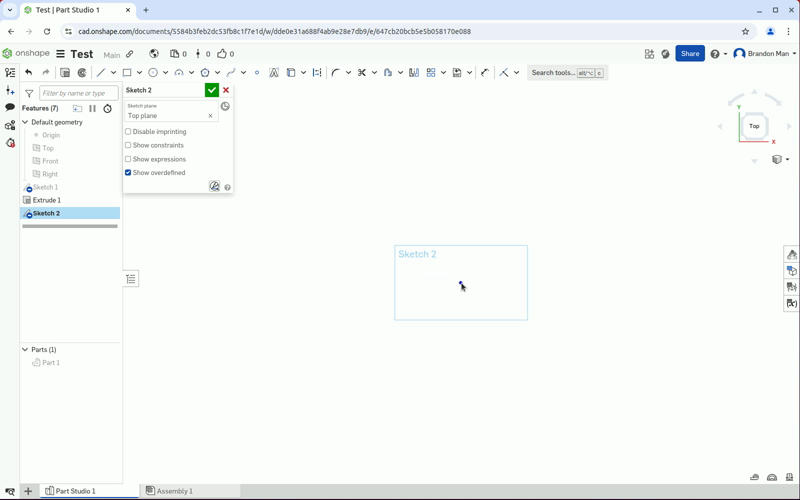
mouse_move(459, 283)
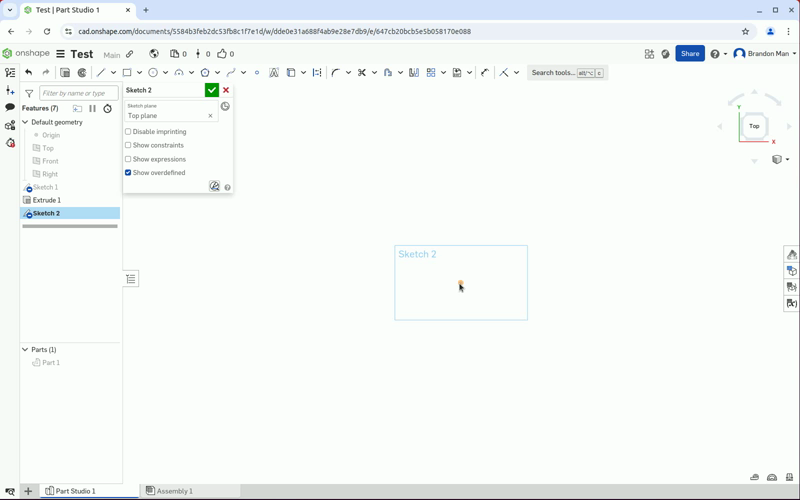
scroll(6)
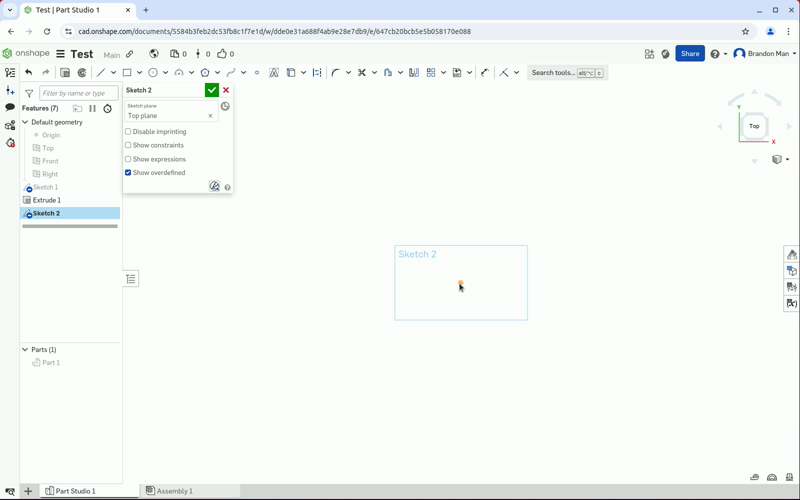
scroll(6)
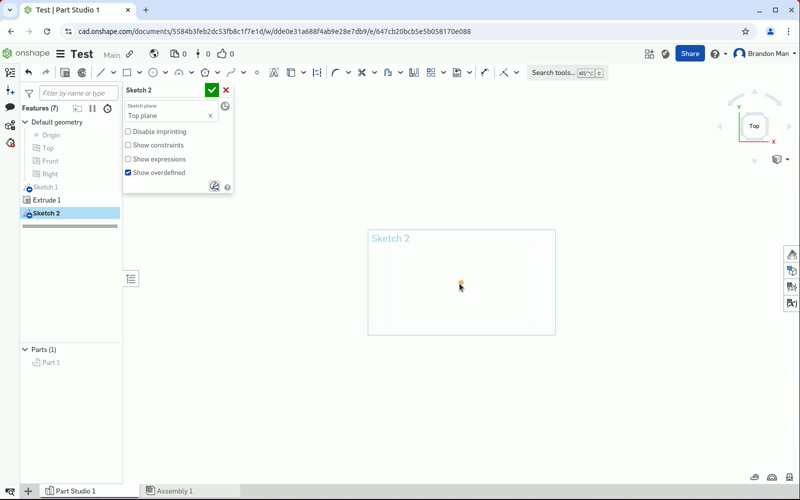
scroll(6)
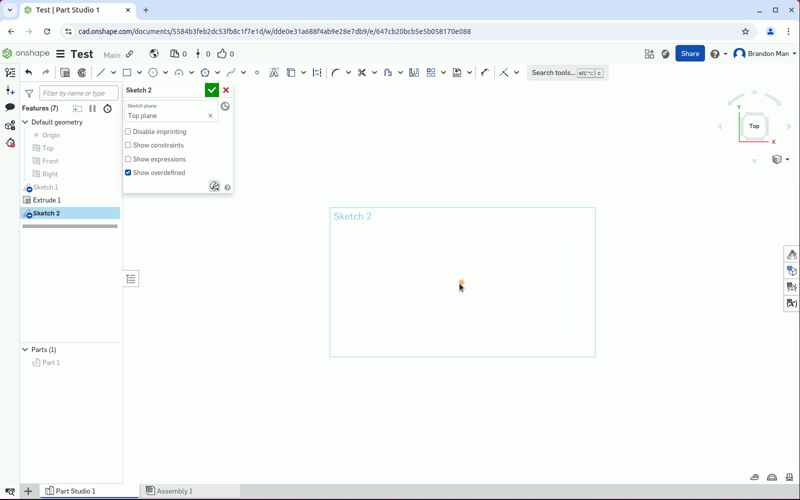
scroll(6)
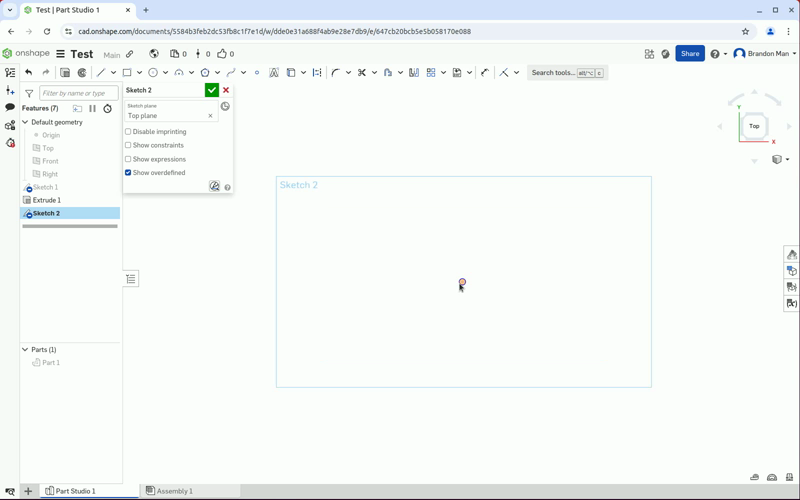
scroll(6)
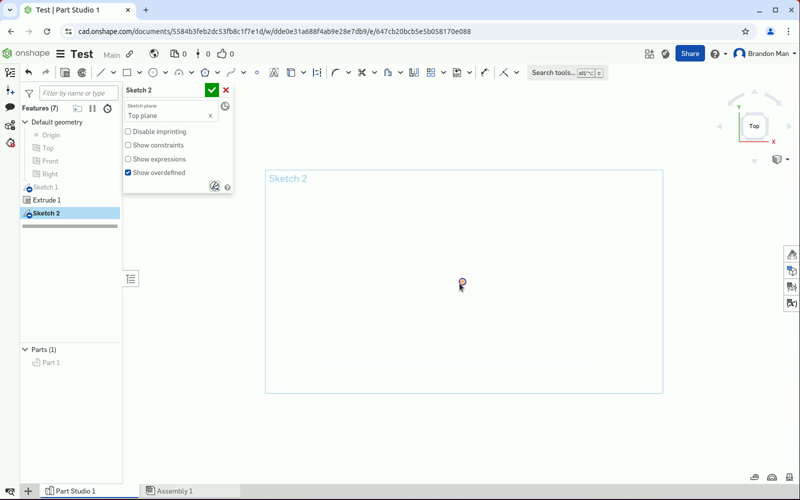
scroll(6)
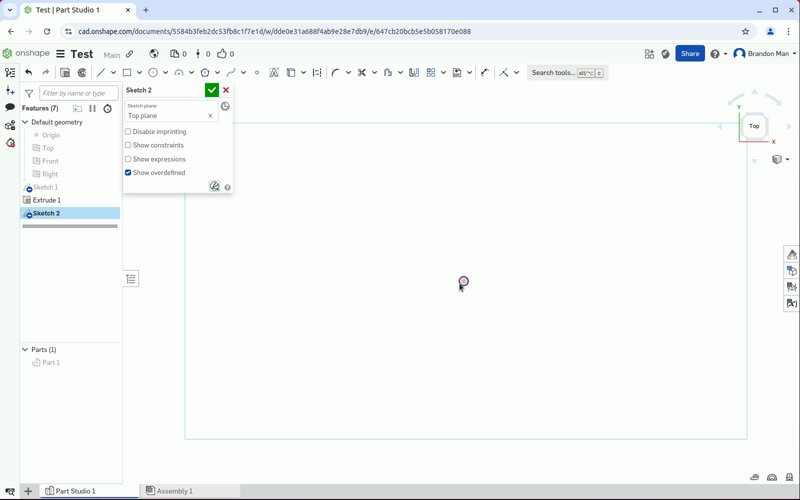
scroll(6)
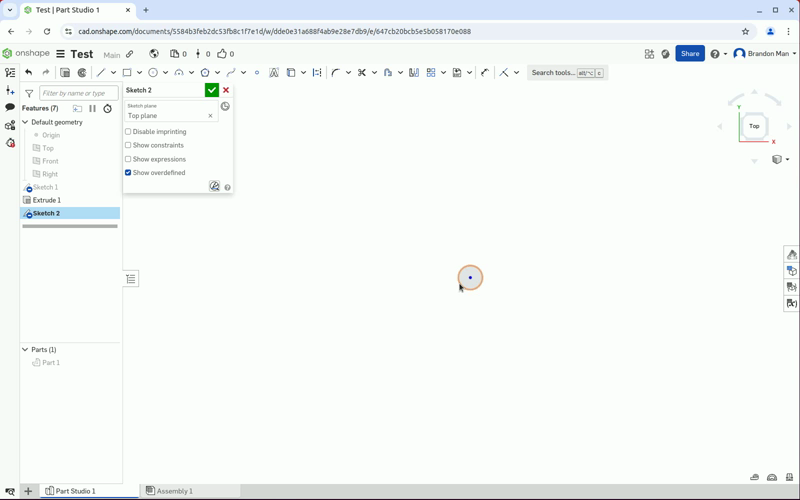
click(459, 283)
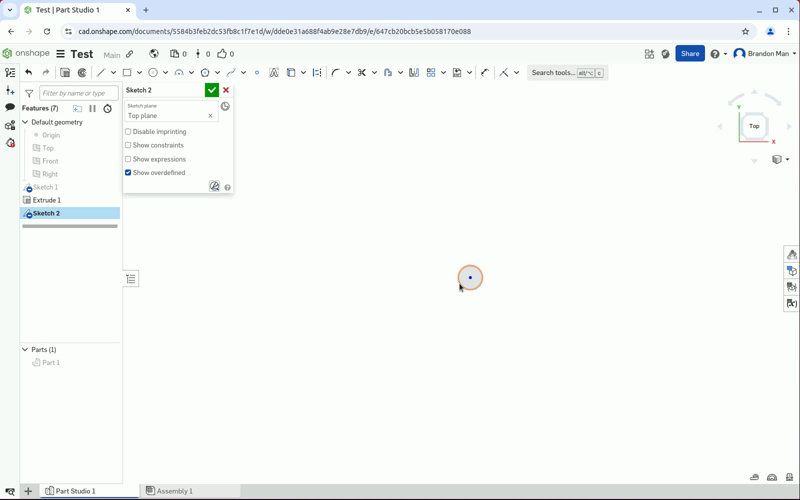
scroll(-6)
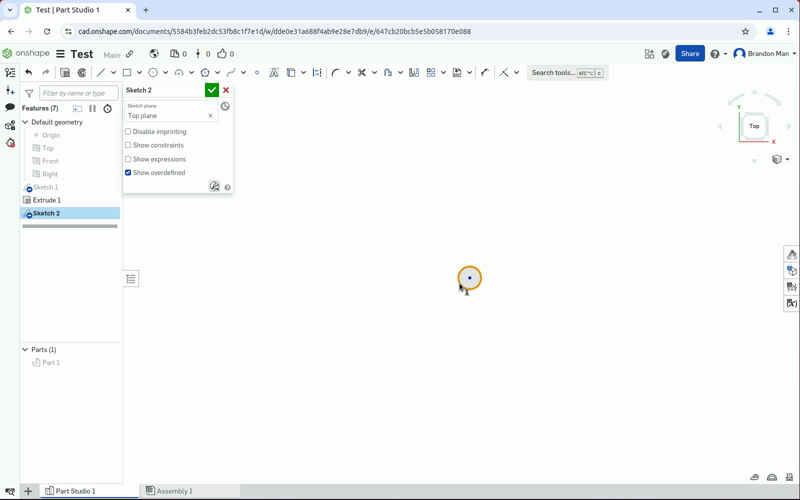
scroll(-6)
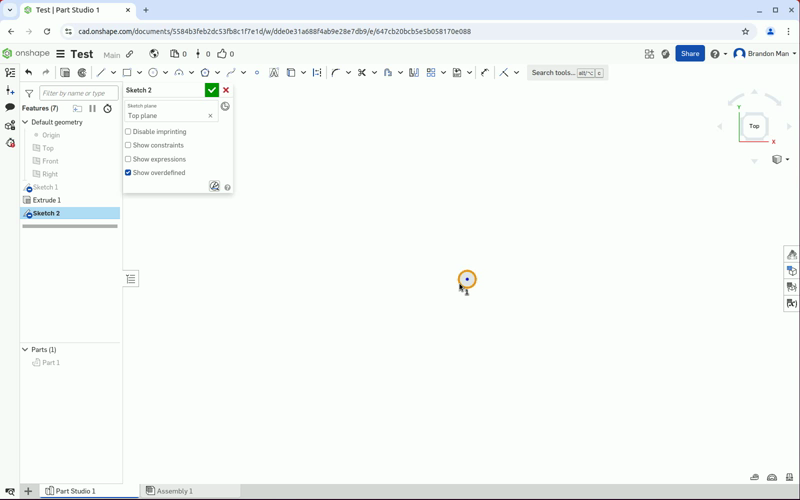
scroll(-6)
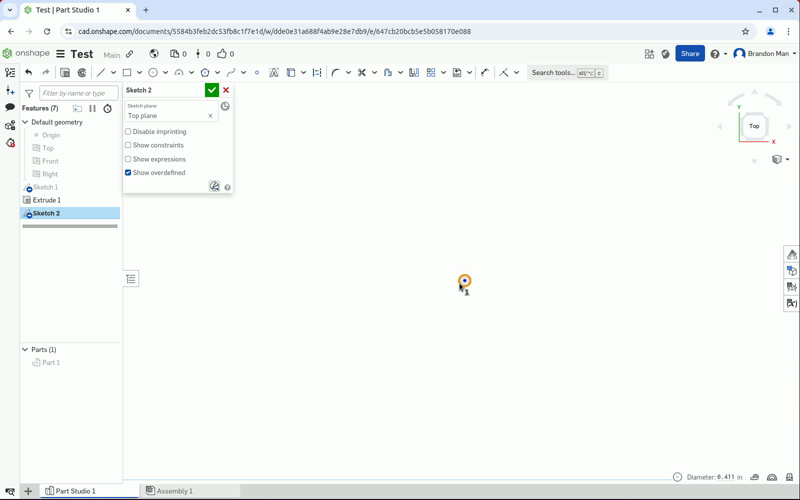
scroll(-6)
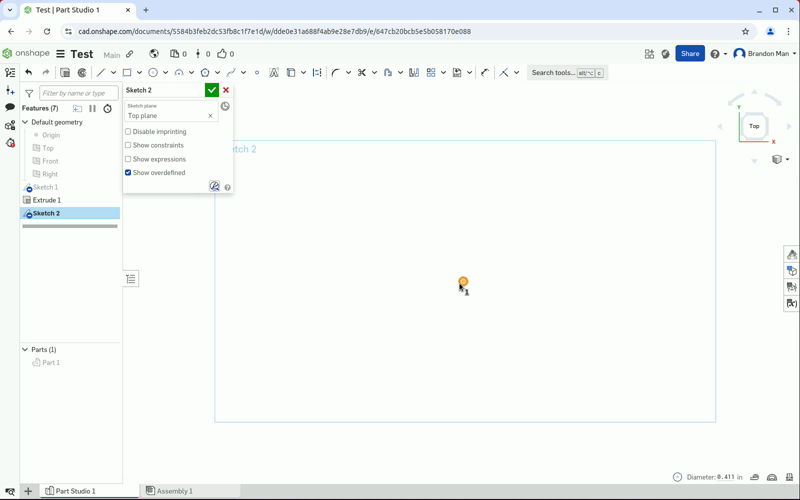
scroll(-6)
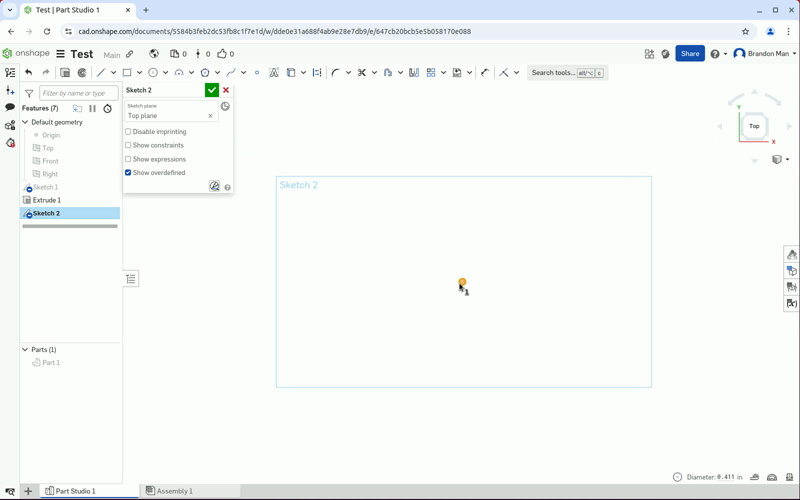
scroll(-6)
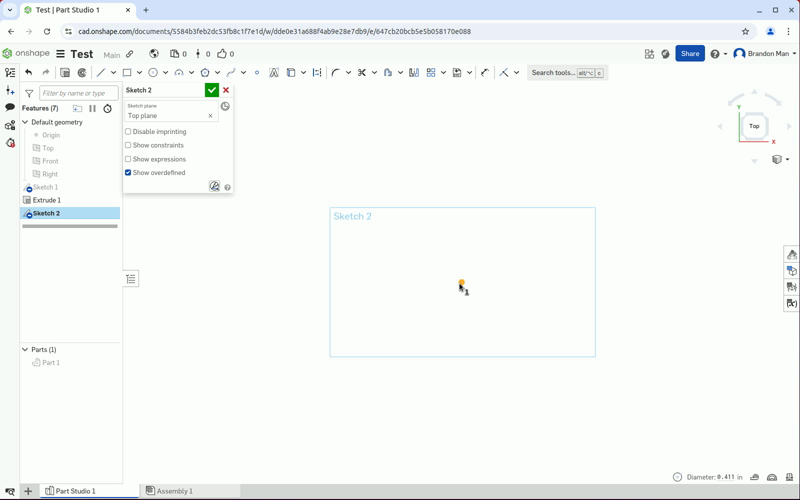
scroll(-6)
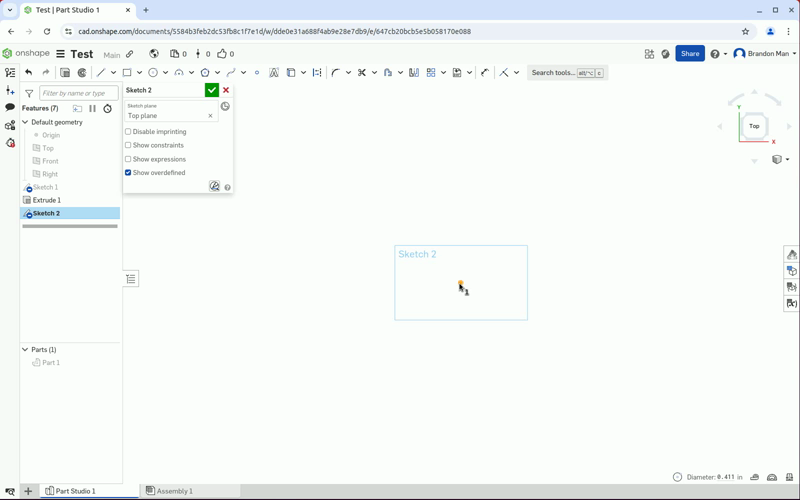
mouse_move(73, 352)
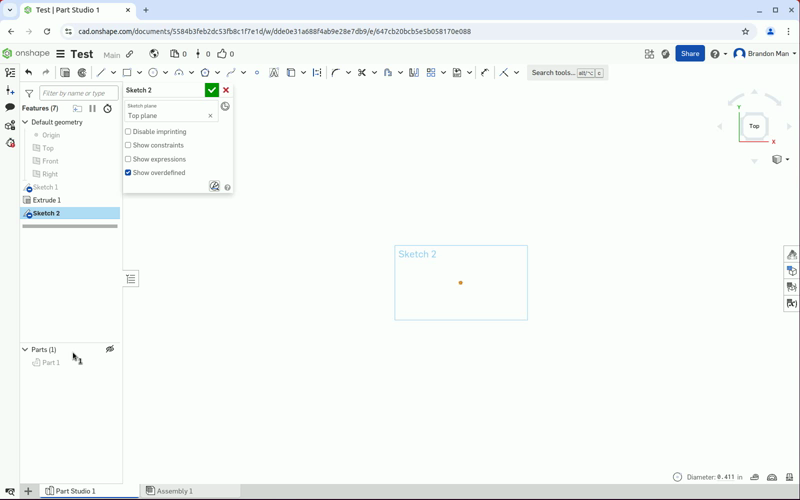
key(shift+y)
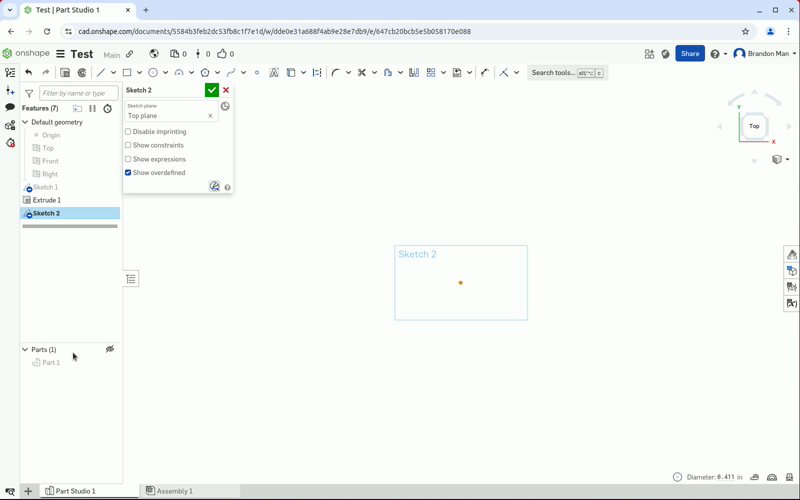
key(shift+e)
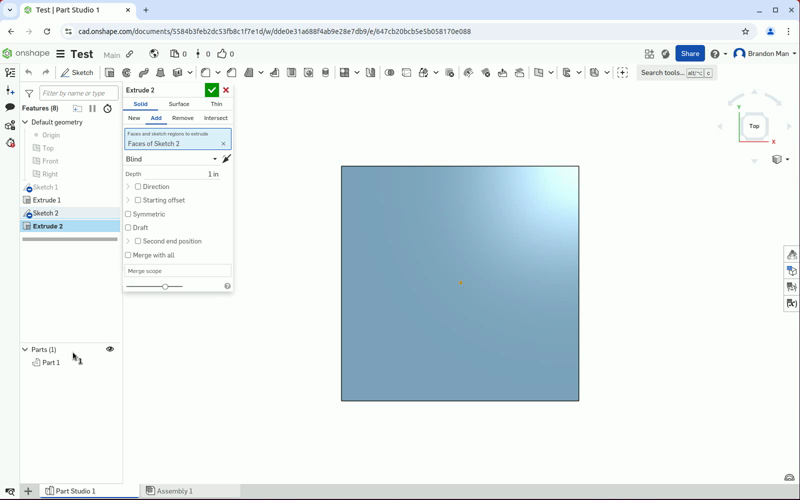
mouse_move(143, 106)
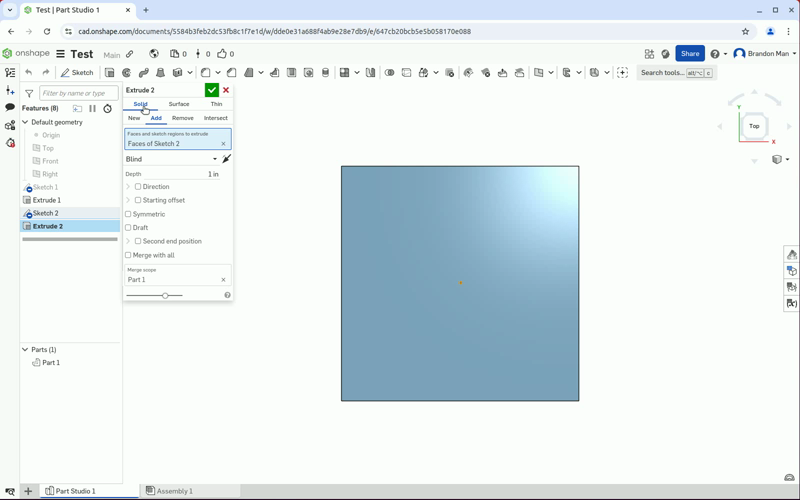
click(143, 106)
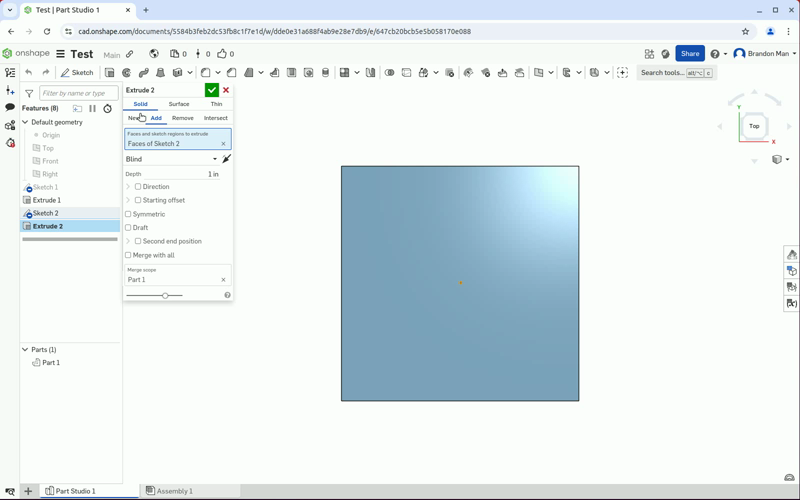
mouse_move(137, 120)
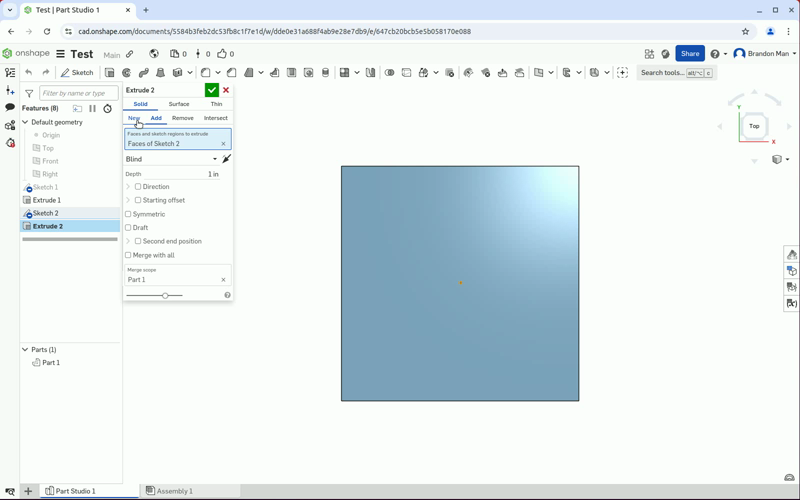
click(137, 120)
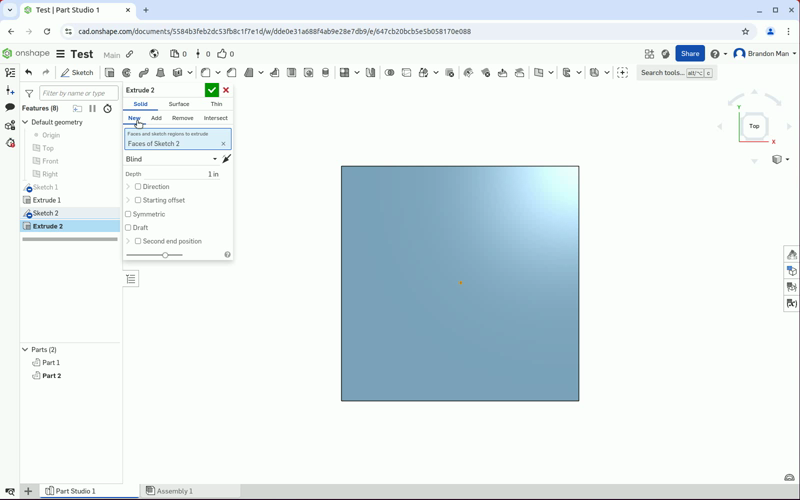
key(tab, 4)
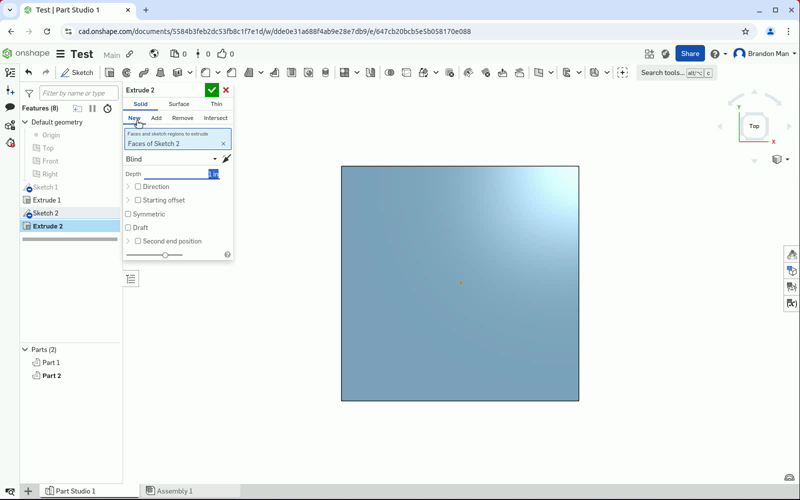
text(0.241)
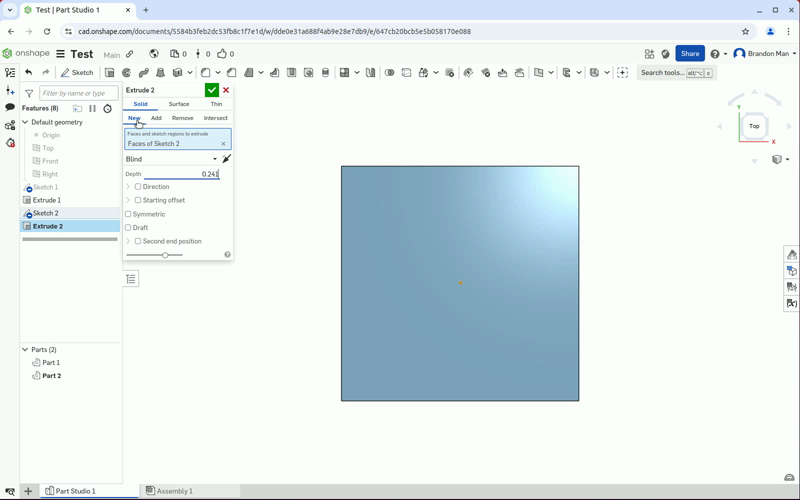
key(enter)
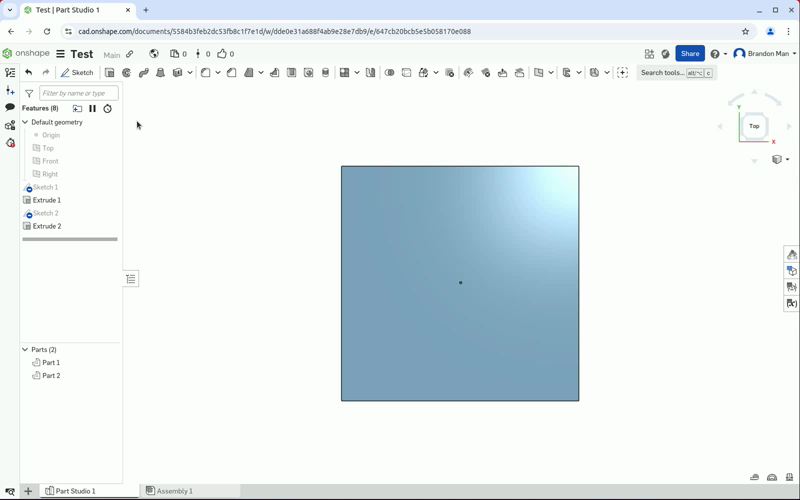
key(shift+h)
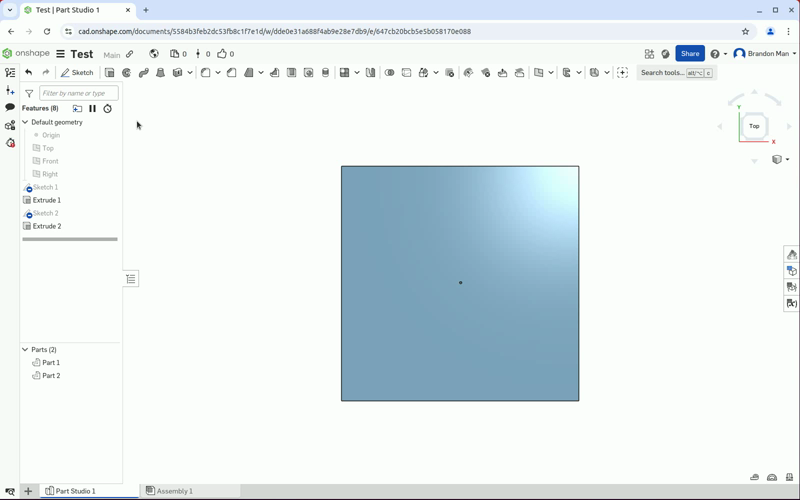
key(shift+h)
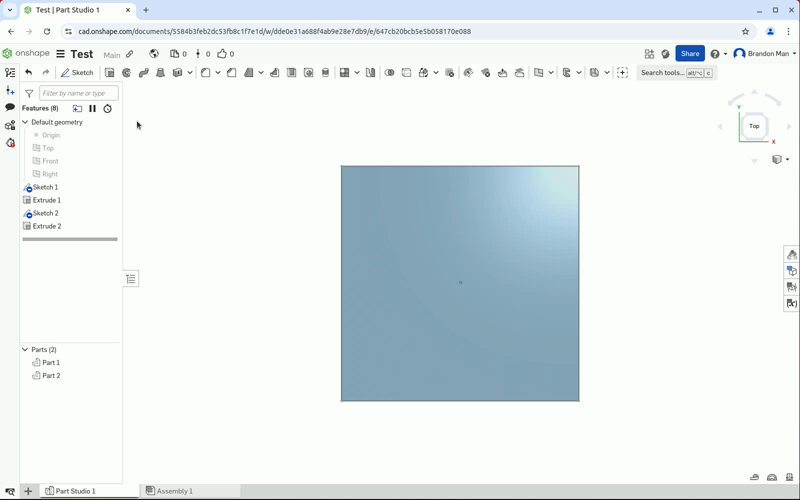
key(shift+7)
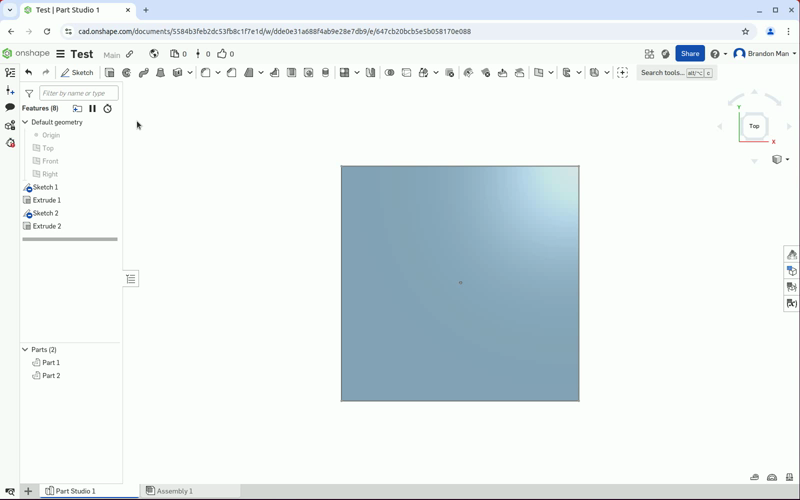
key(up, 3)
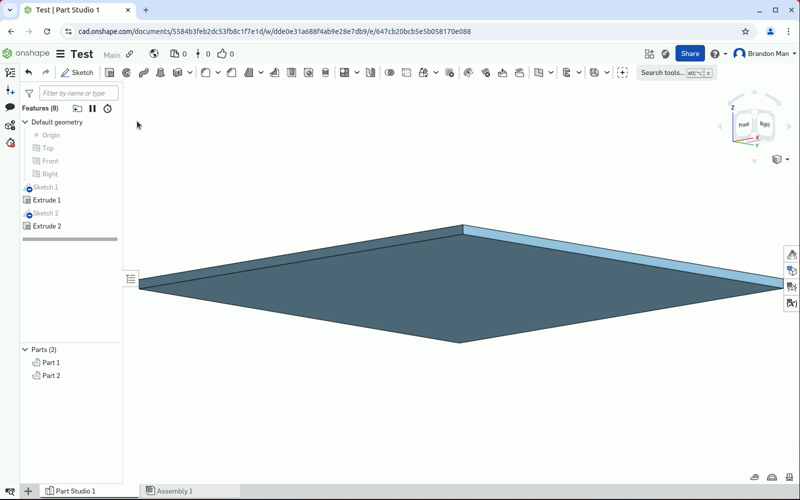
key(left, 3)
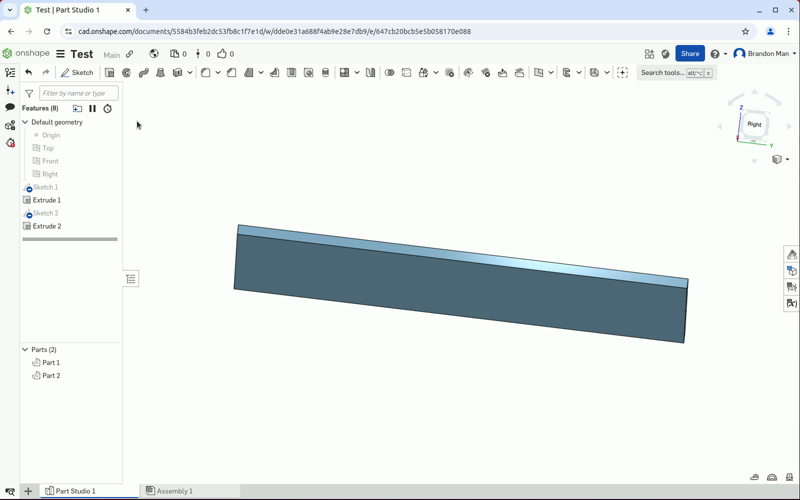
key(right, 3)
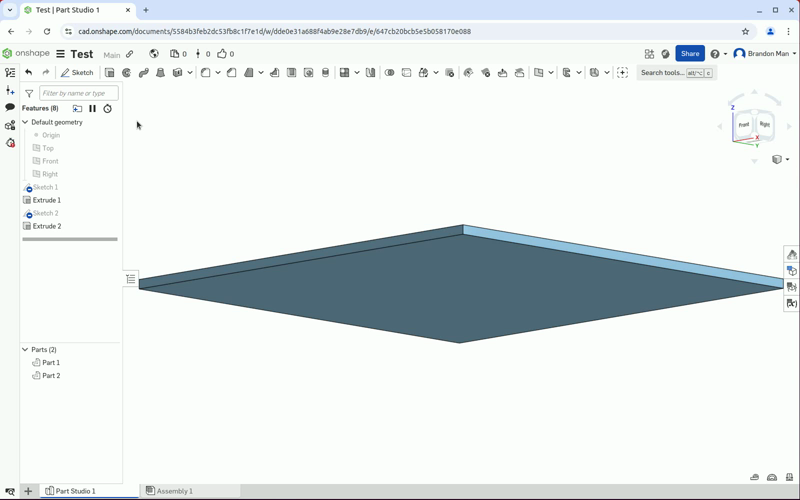
key(down, 3)
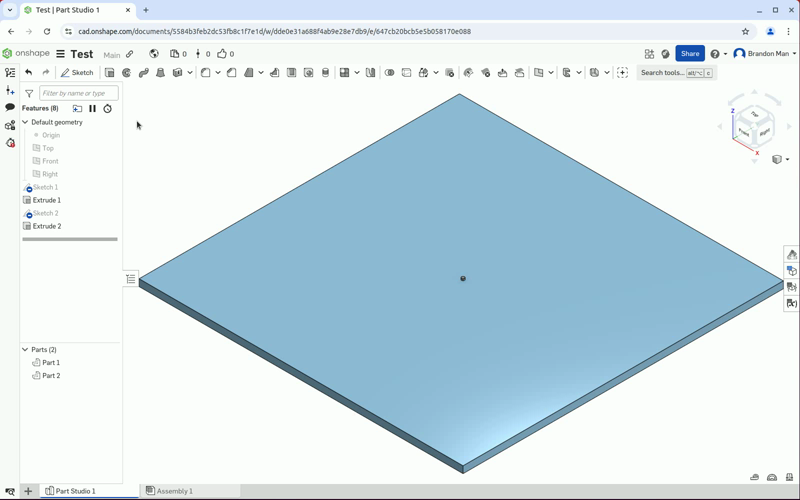
mouse_move(73, 189)
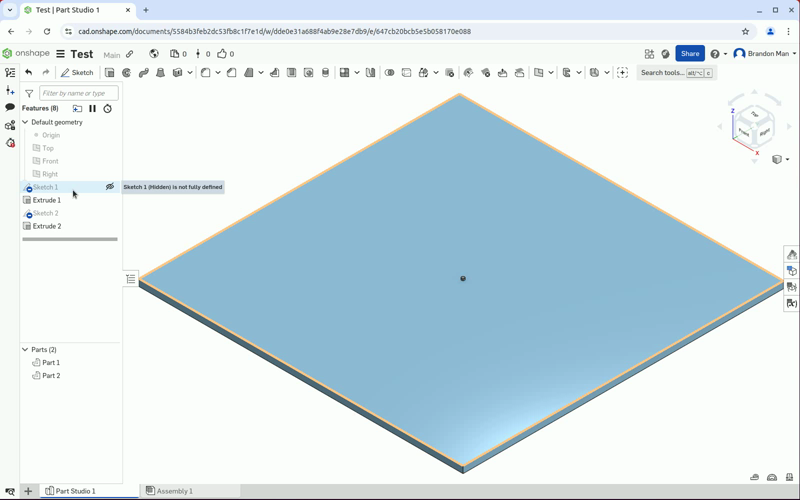
click(73, 189)